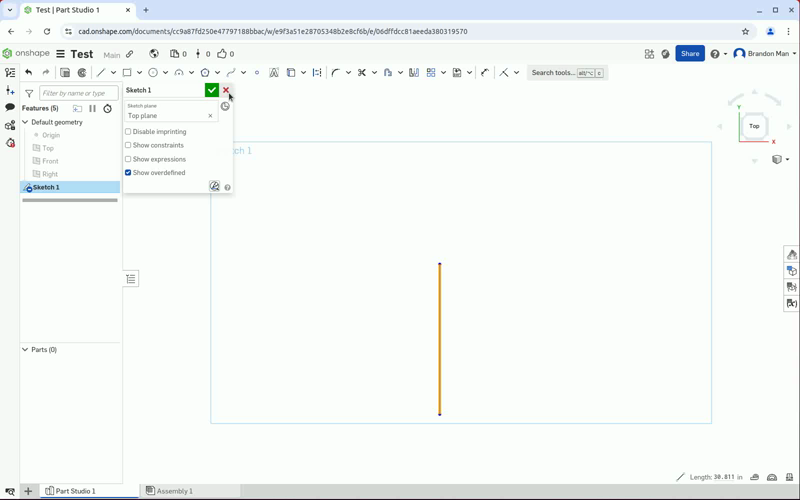
key(shift+h)
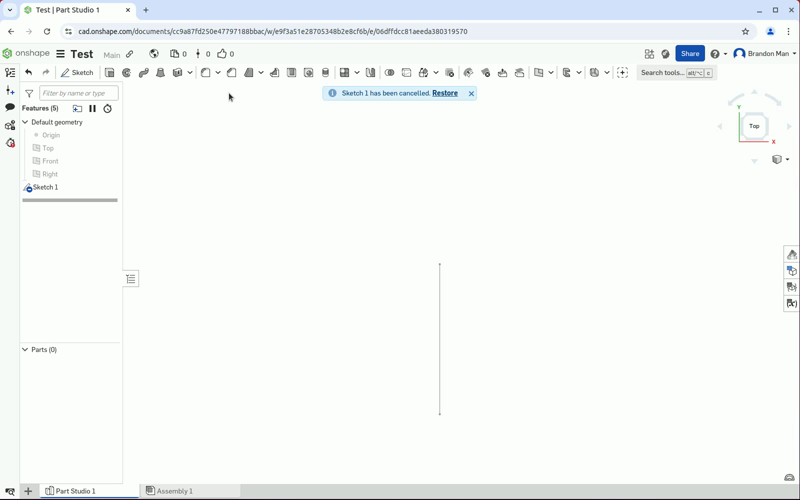
mouse_move(73, 352)
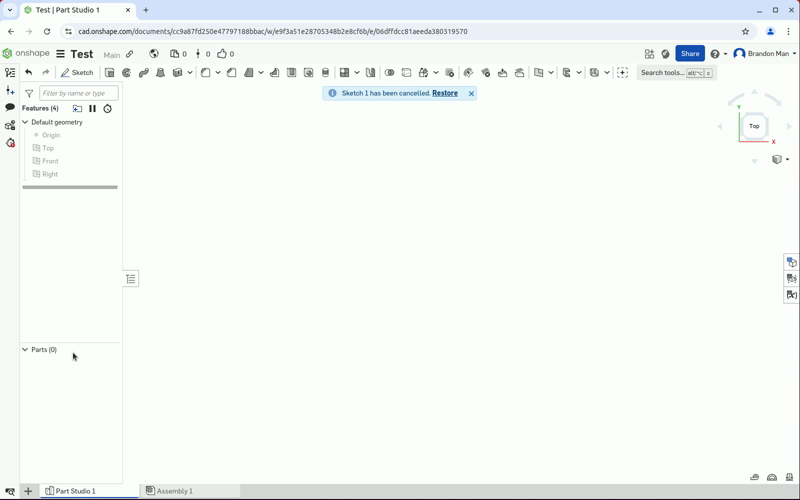
key(y)
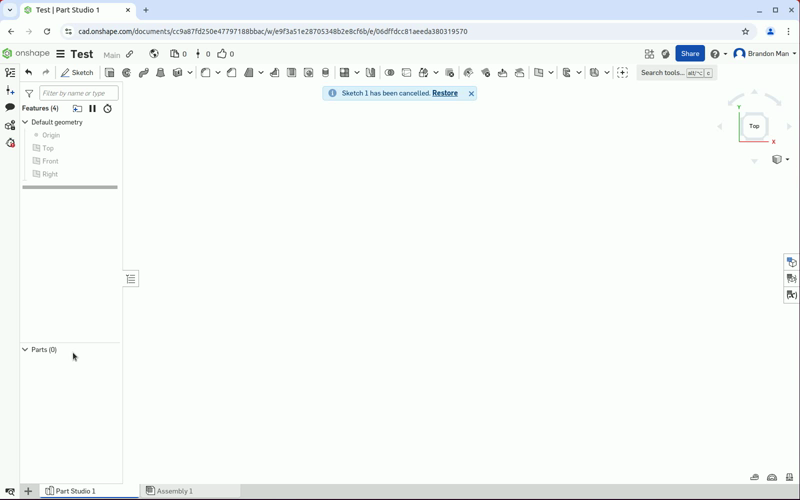
key(shift+p)
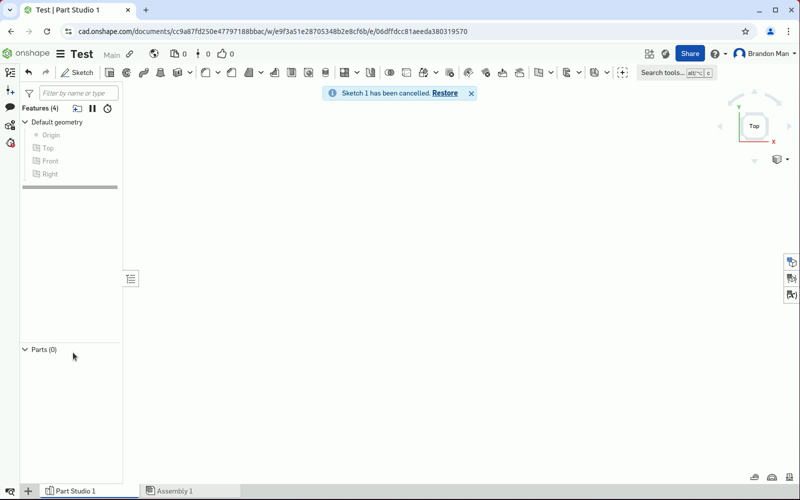
key(space)
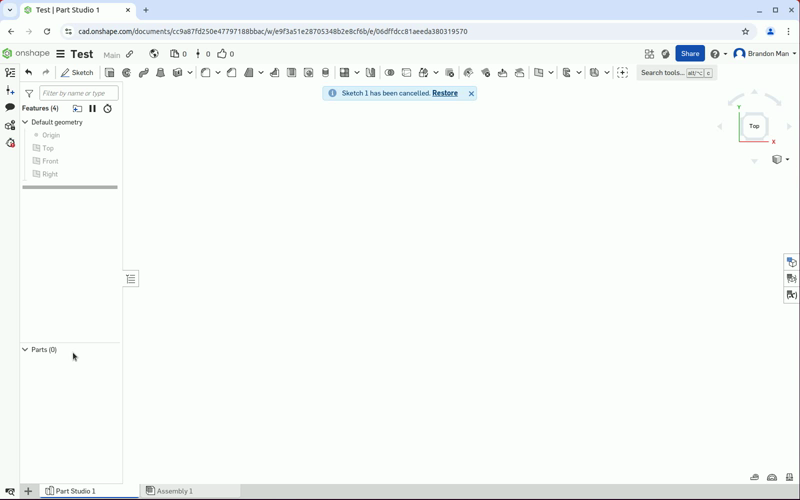
key_down(shift)
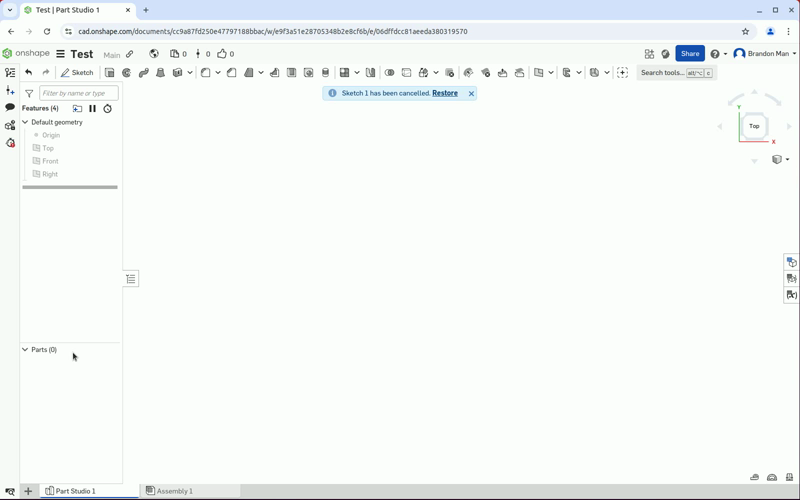
key(up)
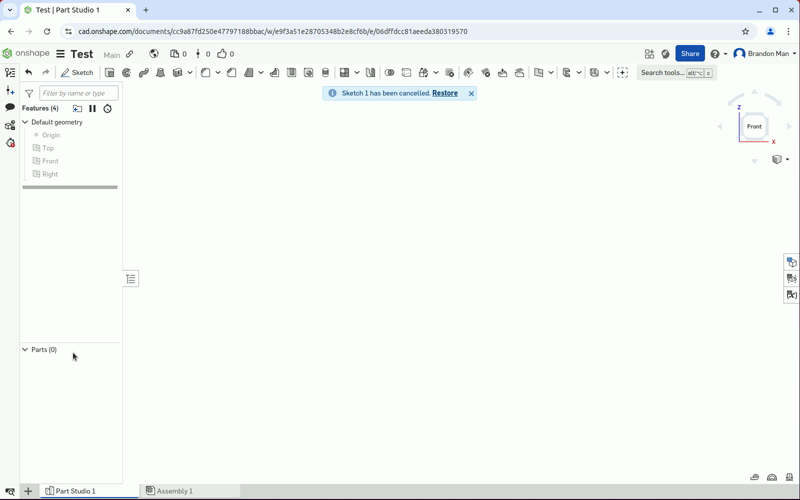
key_up(shift)
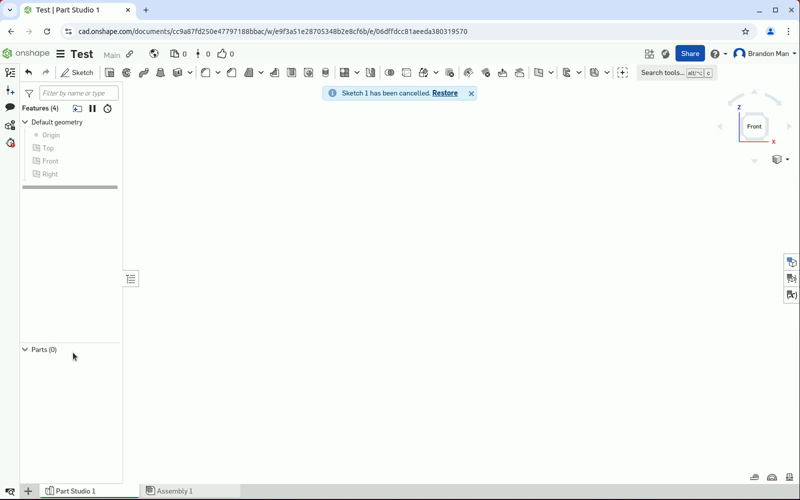
mouse_move(73, 352)
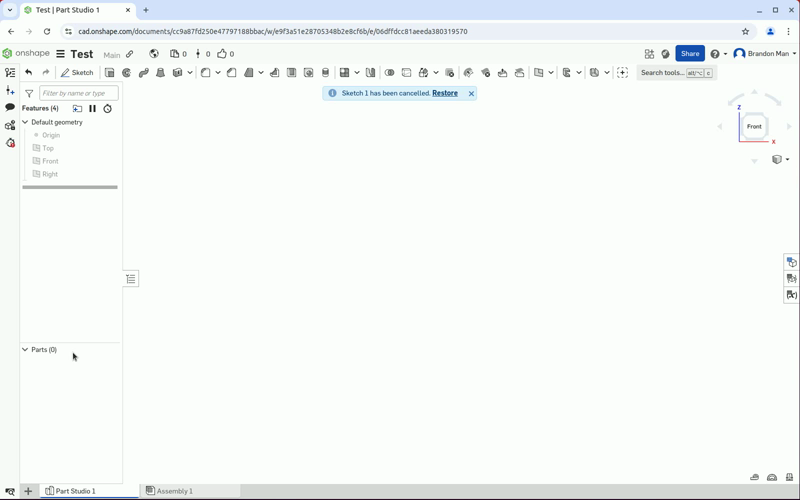
key(shift+y)
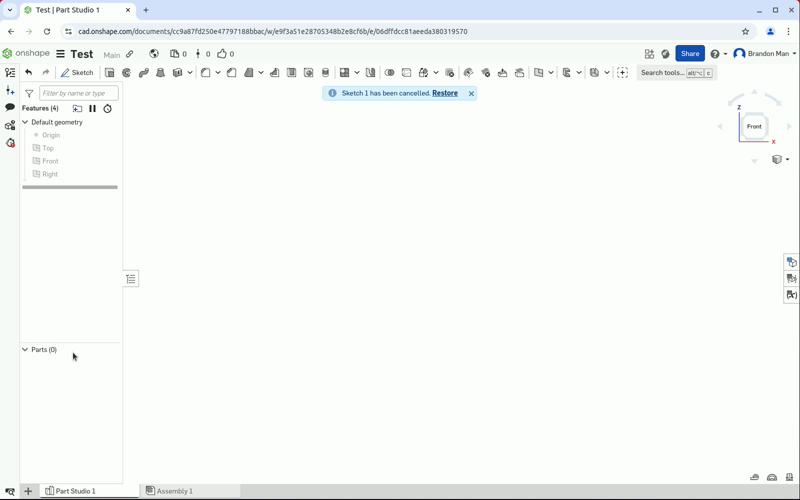
key(shift+s)
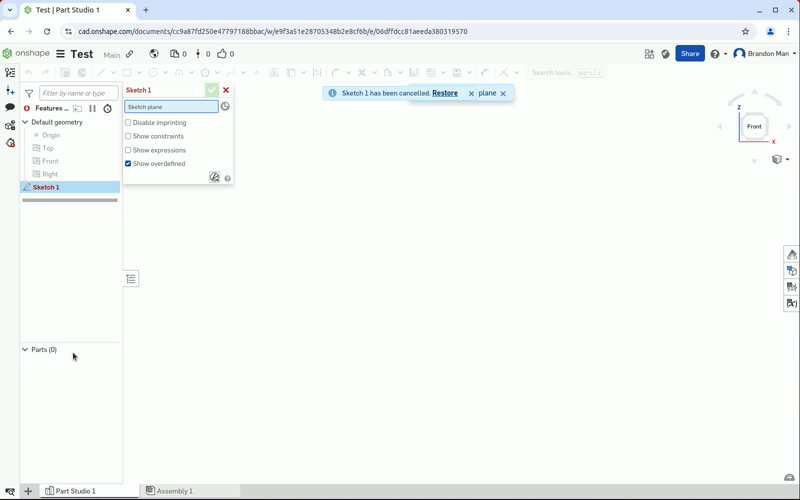
mouse_move(73, 163)
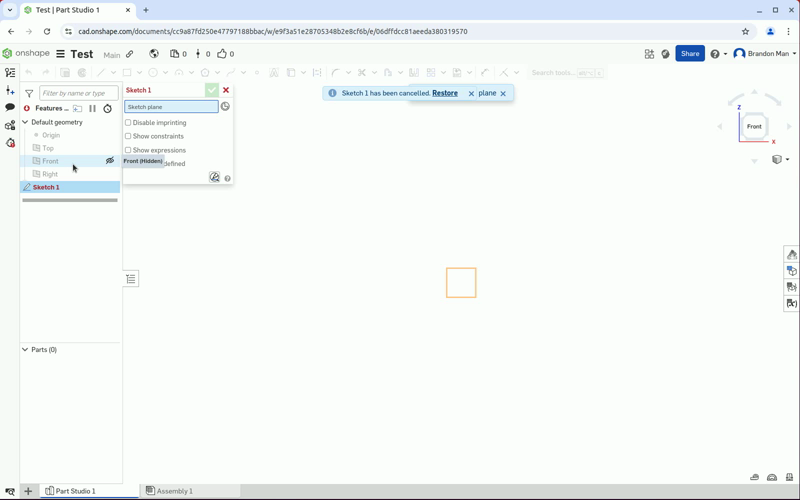
click(73, 163)
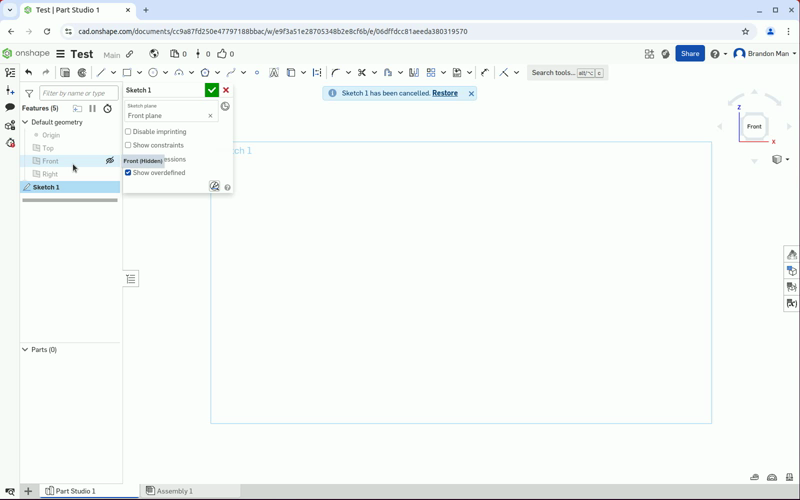
mouse_move(73, 352)
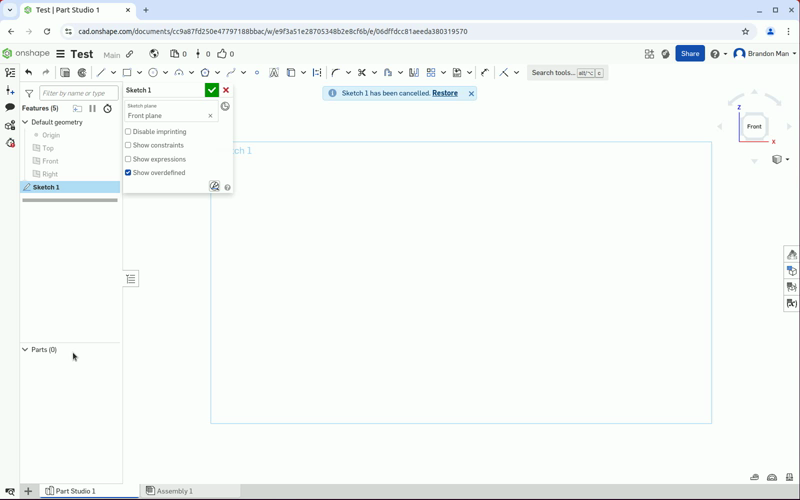
key(y)
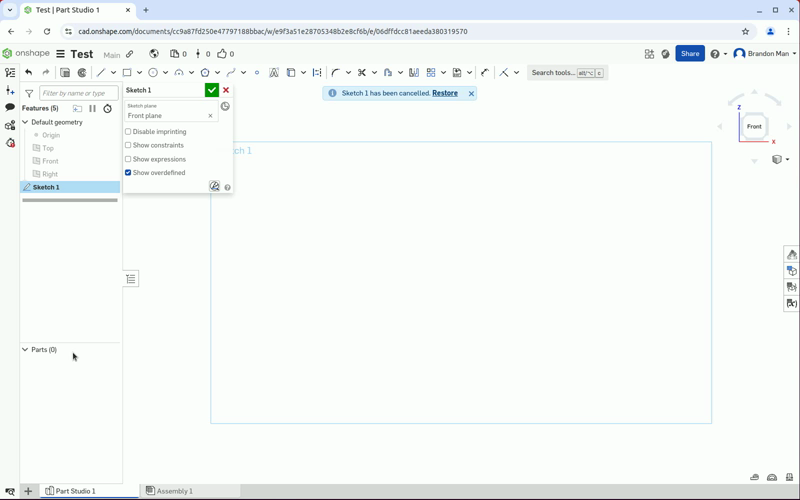
key(l)
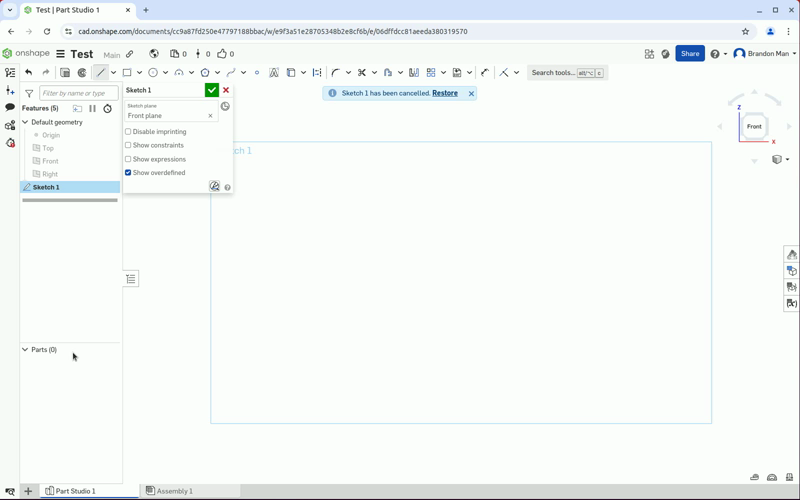
key_down(shift)
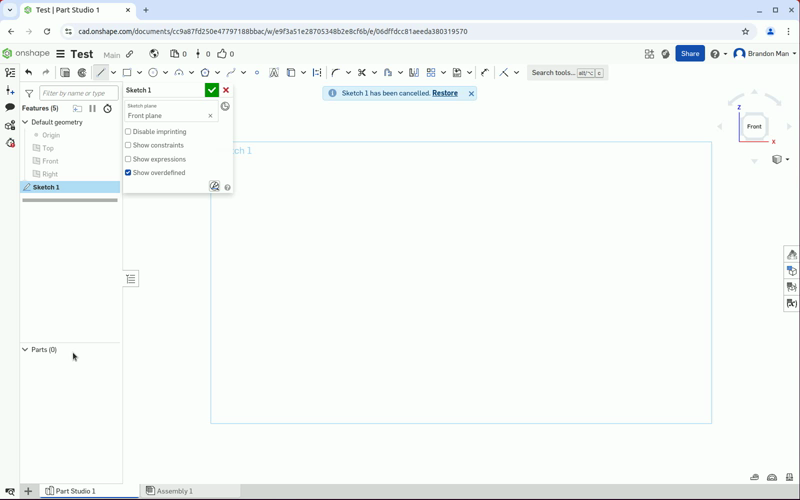
mouse_move(432, 250)
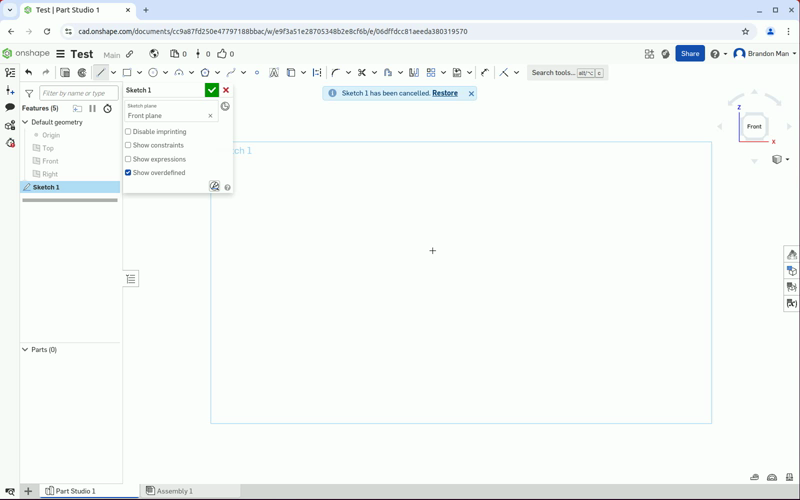
click(432, 250)
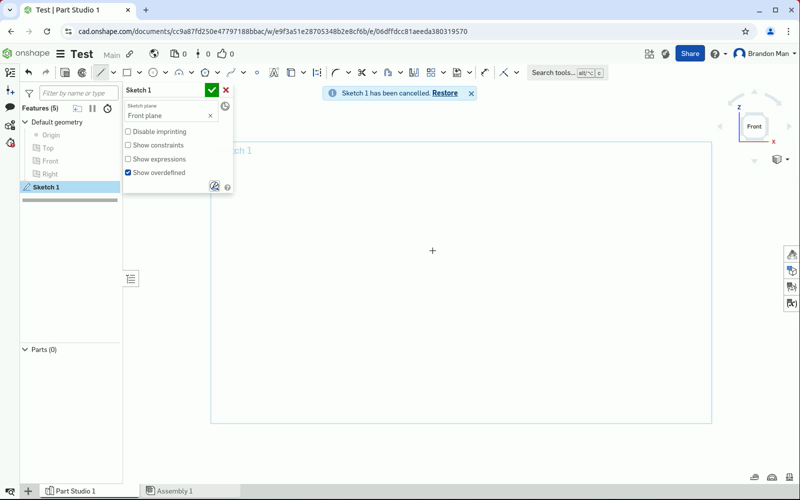
key_up(shift)
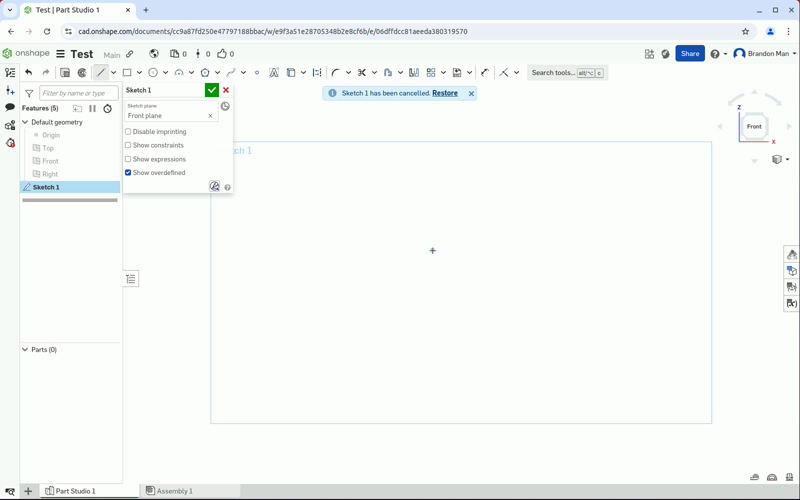
key_down(shift)
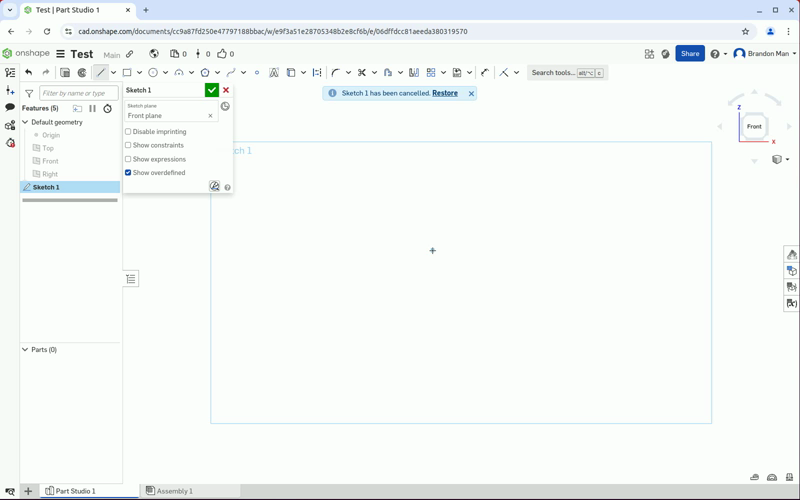
mouse_move(489, 282)
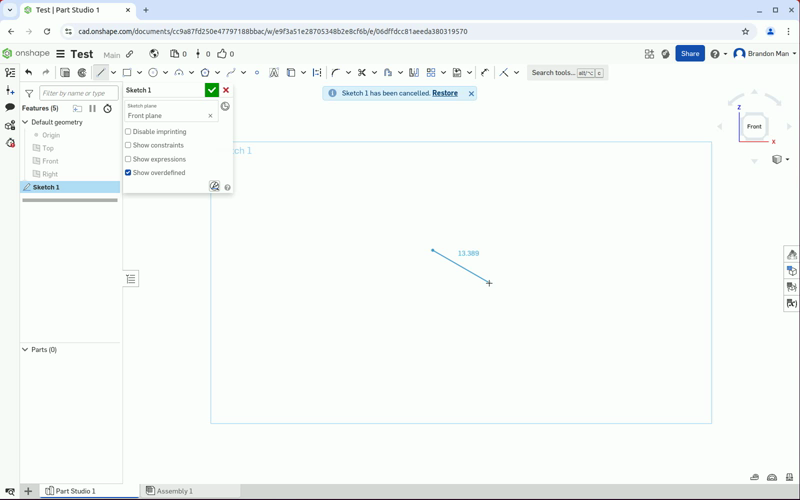
click(489, 282)
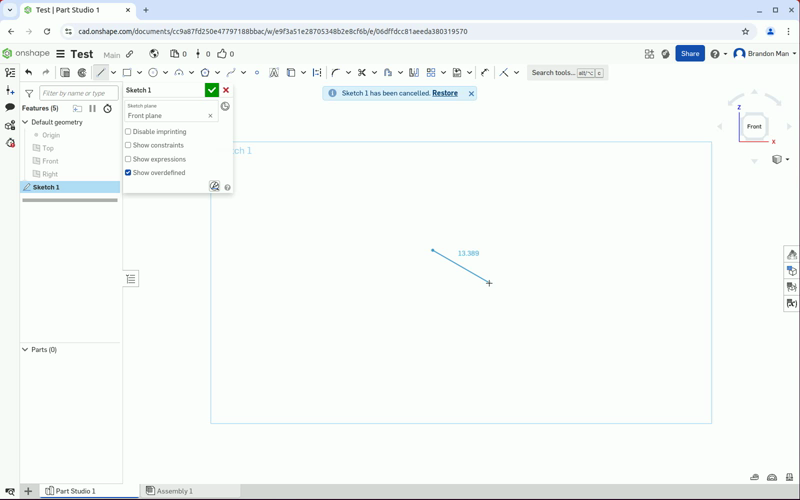
key_up(shift)
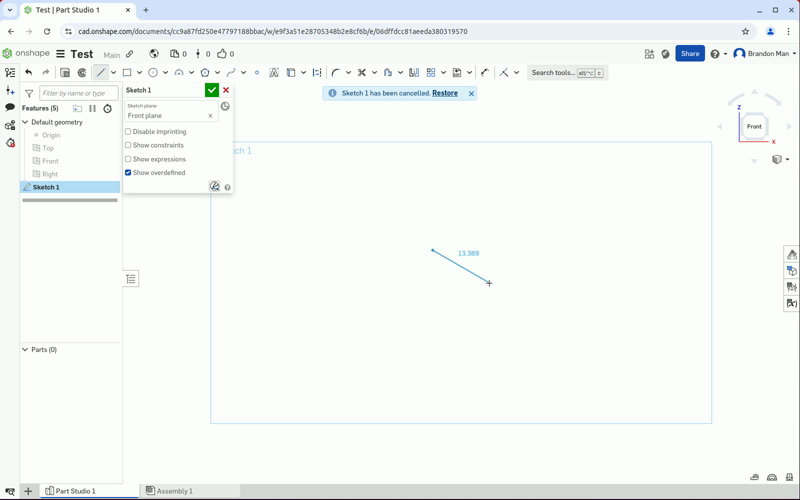
key_down(shift)
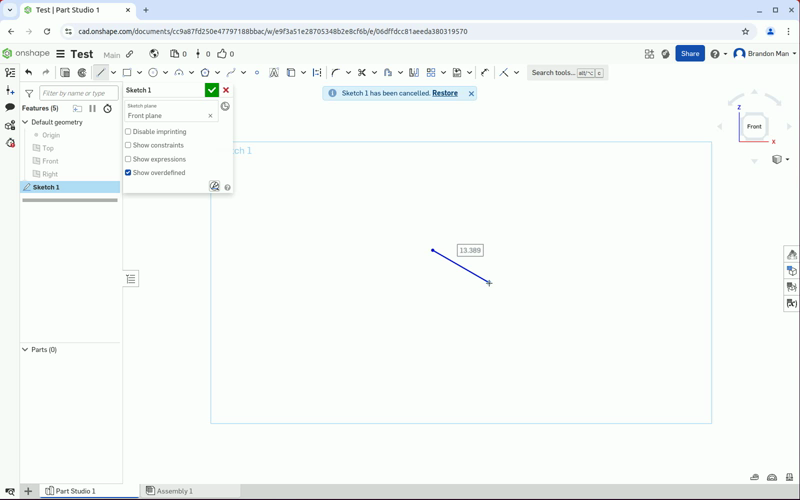
mouse_move(489, 170)
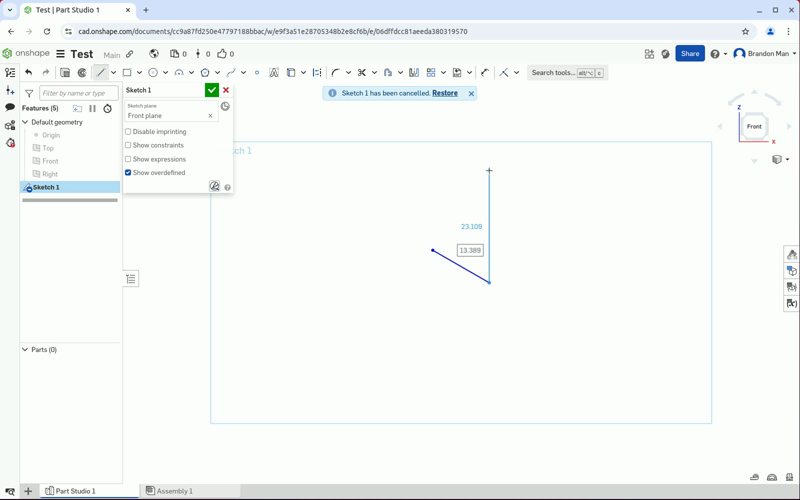
click(489, 170)
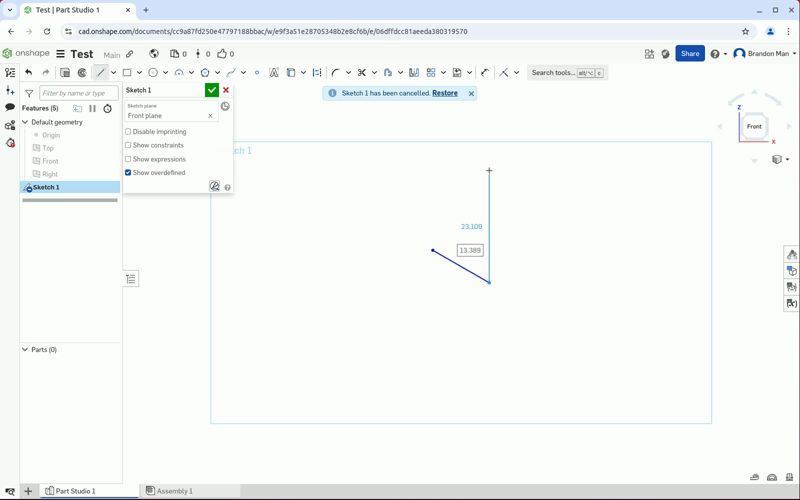
key_up(shift)
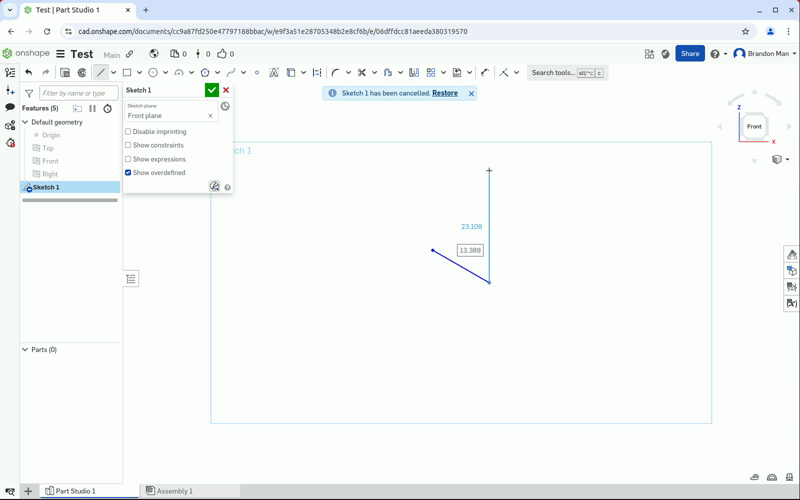
key_down(shift)
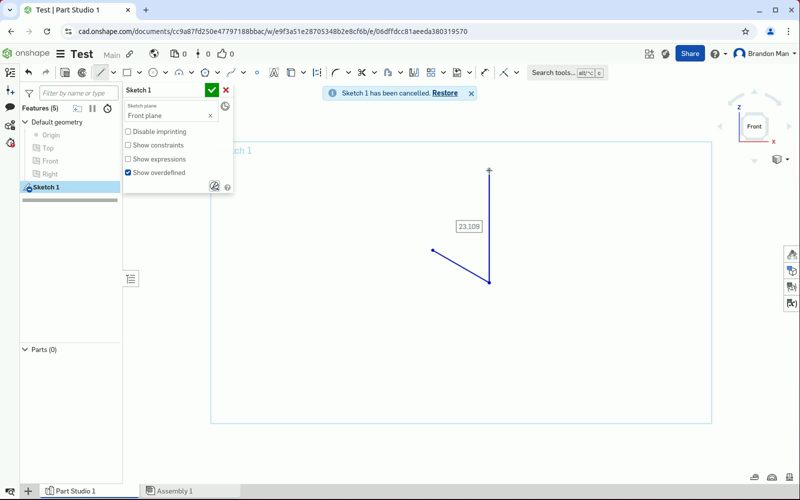
mouse_move(519, 170)
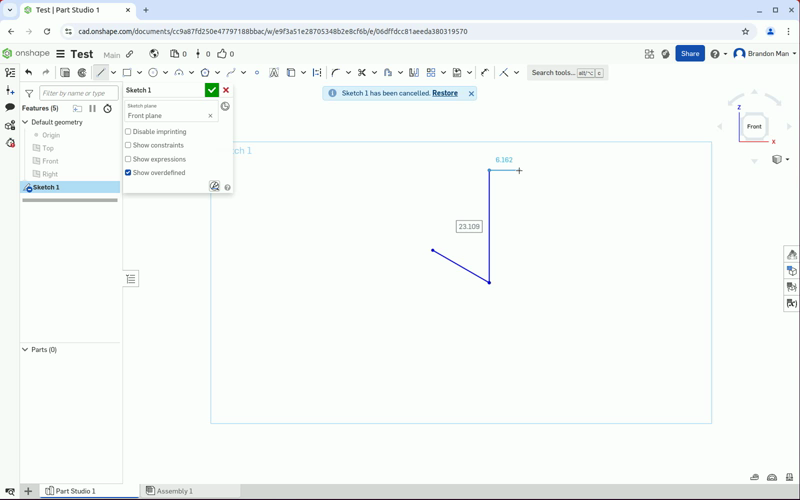
mouse_move(432, 170)
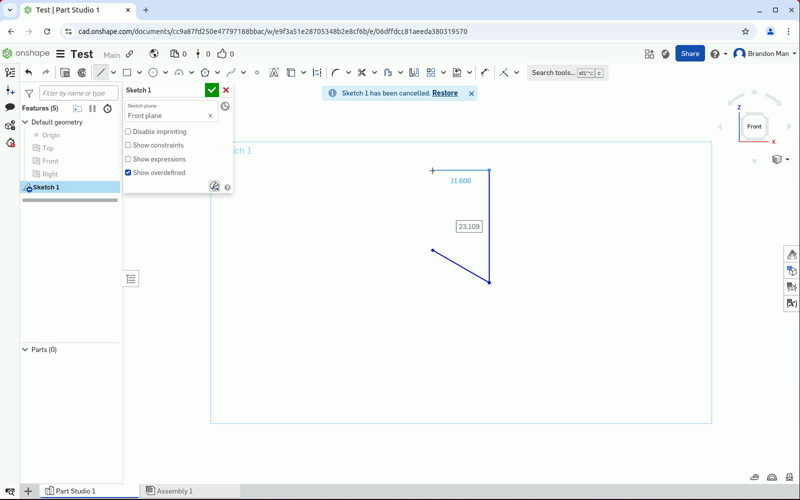
click(432, 170)
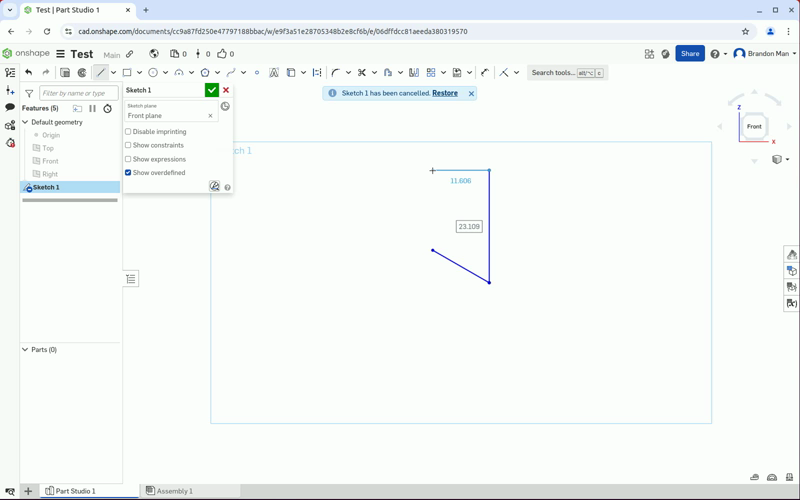
key_up(shift)
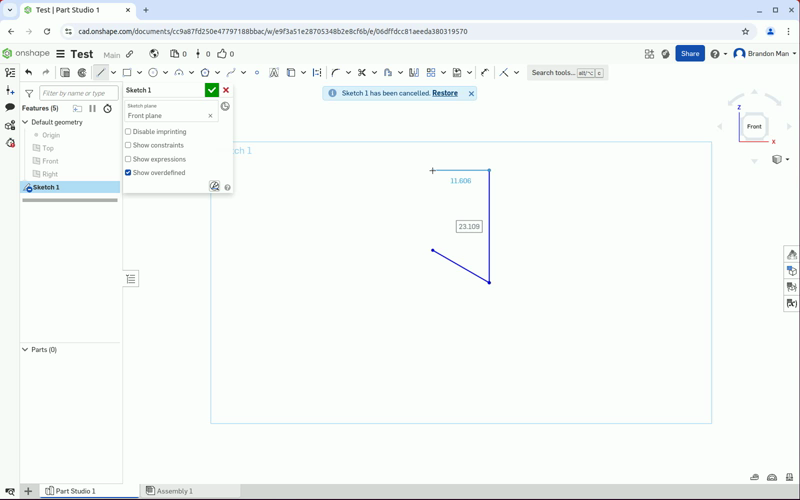
key_down(shift)
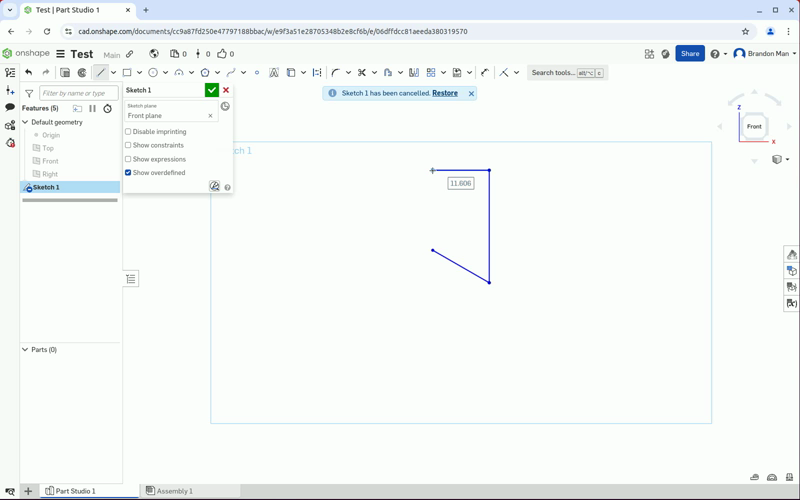
mouse_move(432, 250)
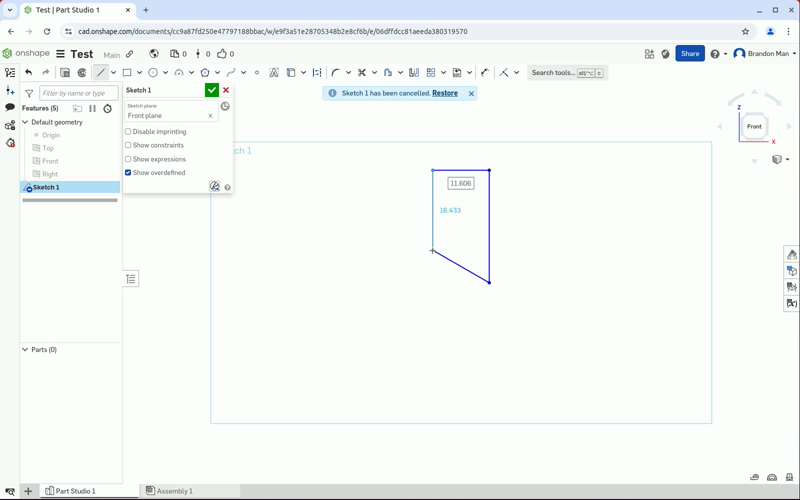
key_up(shift)
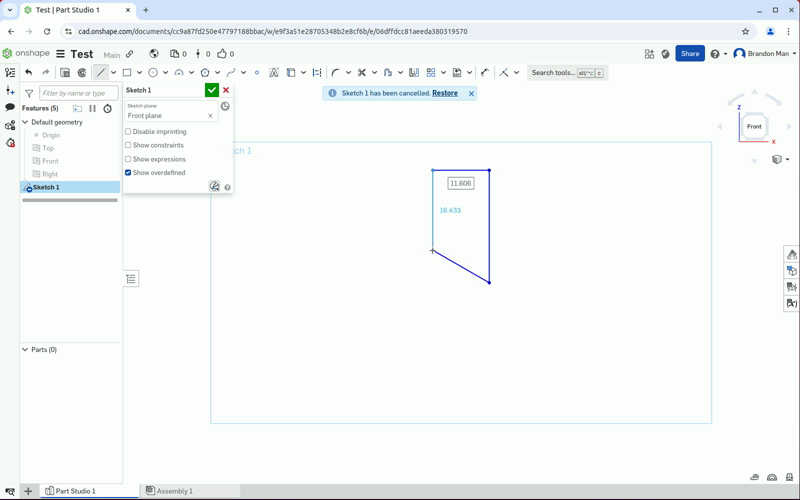
click(432, 250)
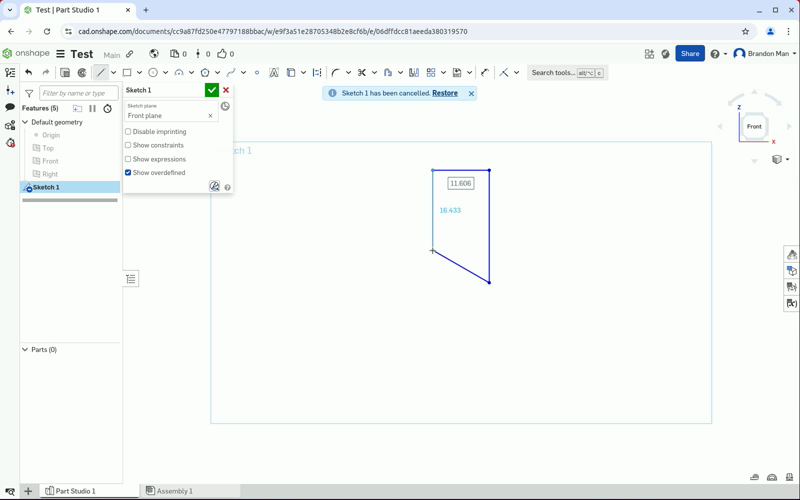
key(esc)
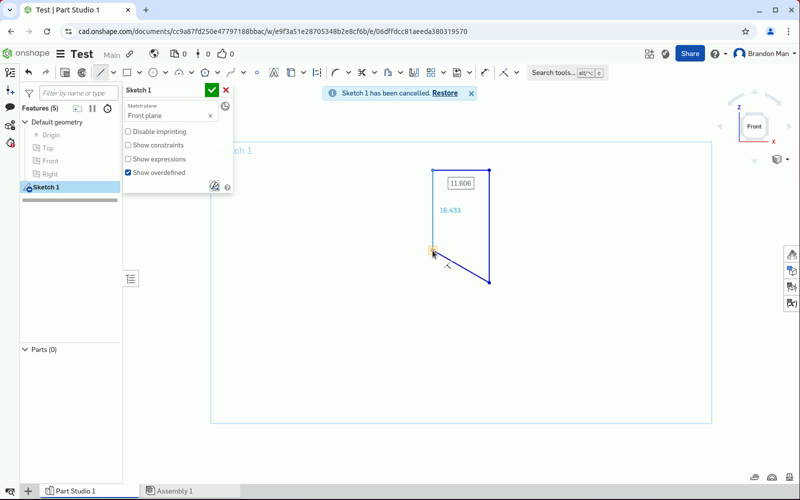
mouse_move(473, 208)
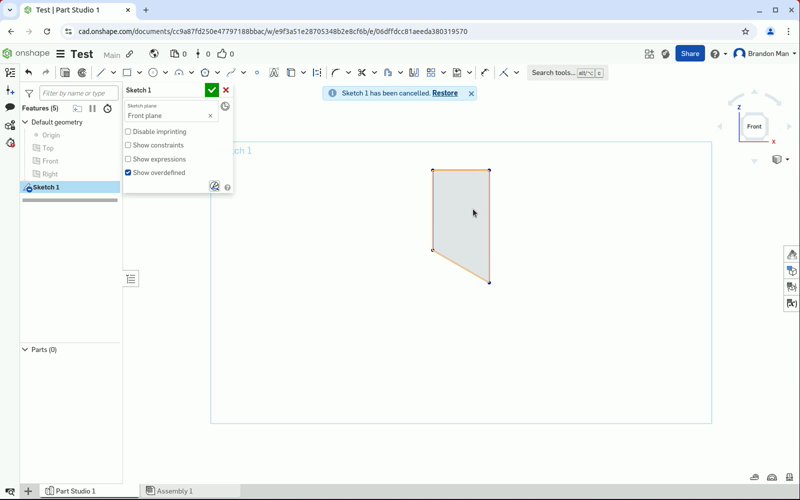
click(473, 208)
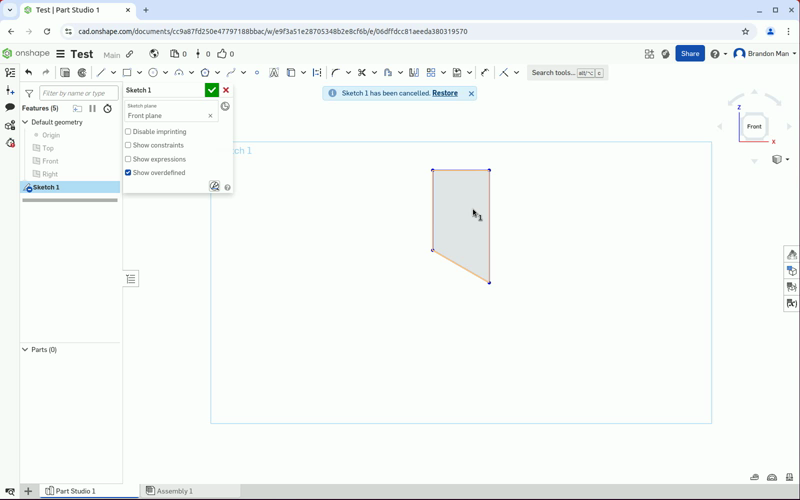
mouse_move(73, 352)
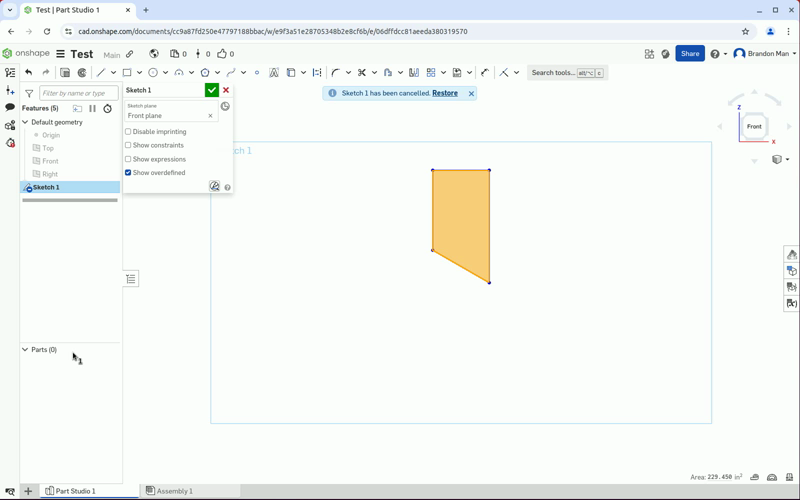
key(shift+y)
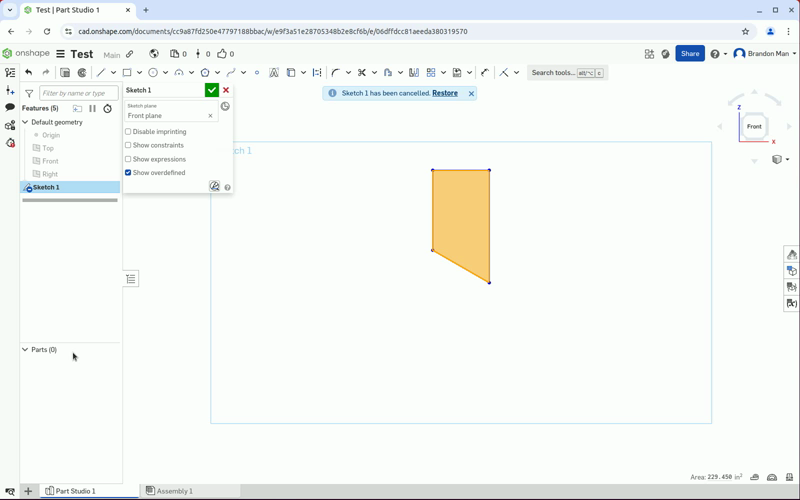
key(shift+e)
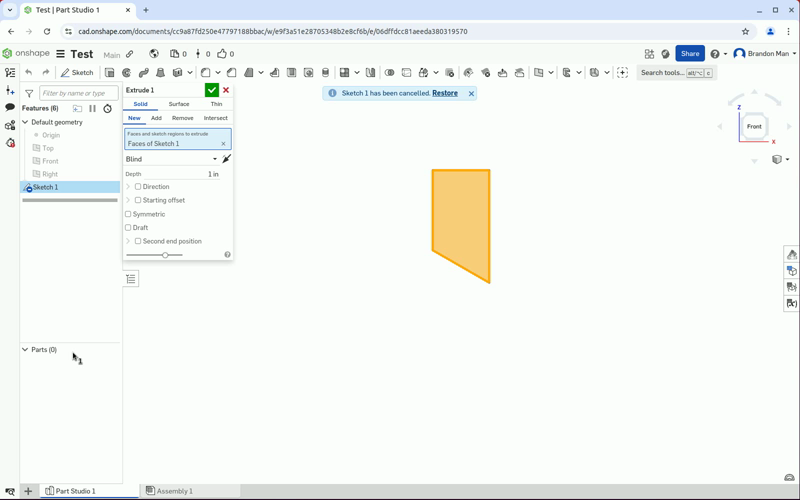
mouse_move(143, 106)
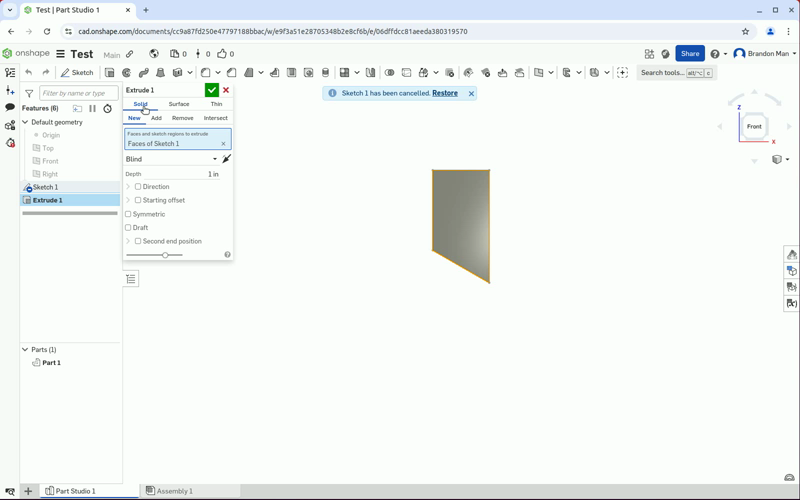
click(143, 106)
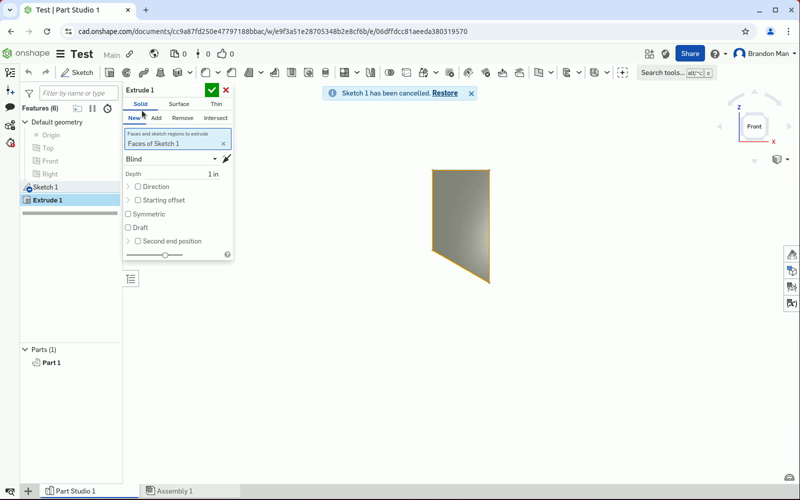
mouse_move(137, 120)
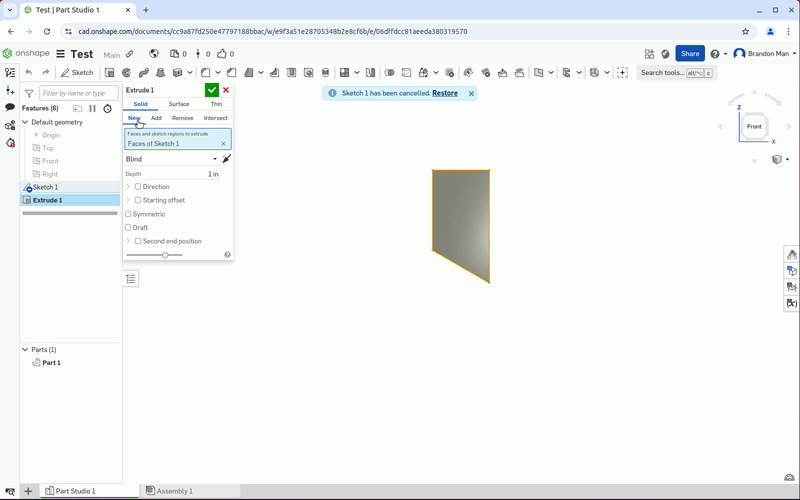
click(137, 120)
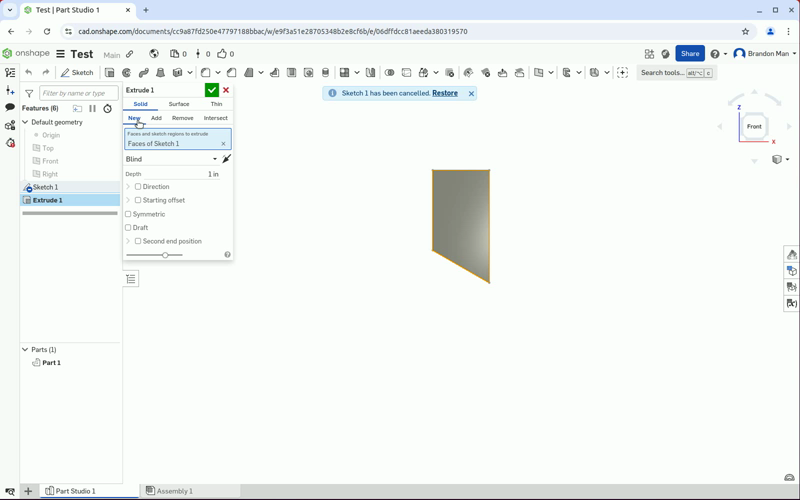
key(tab, 4)
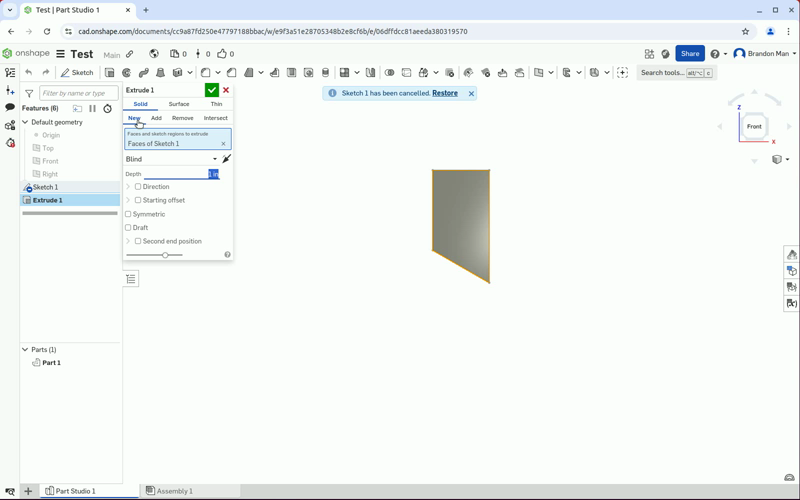
text(4.333)
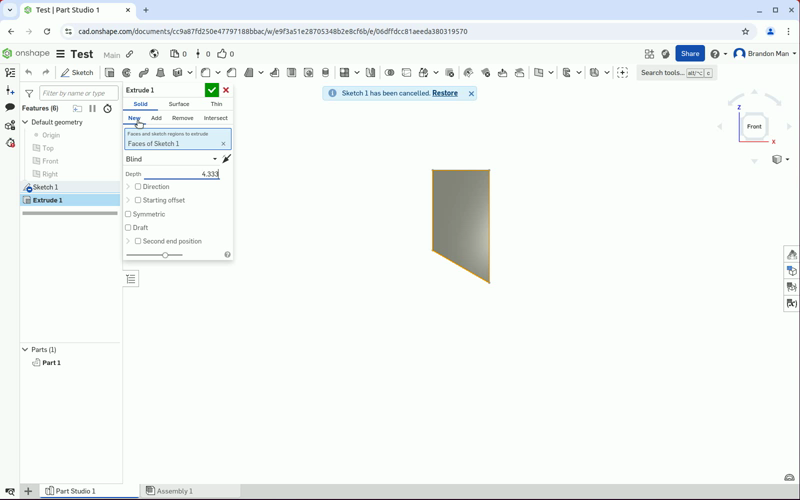
key(enter)
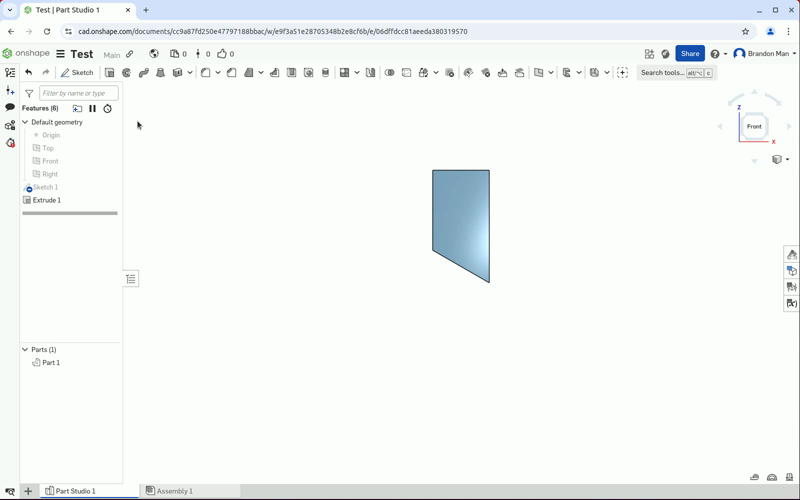
key(shift+h)
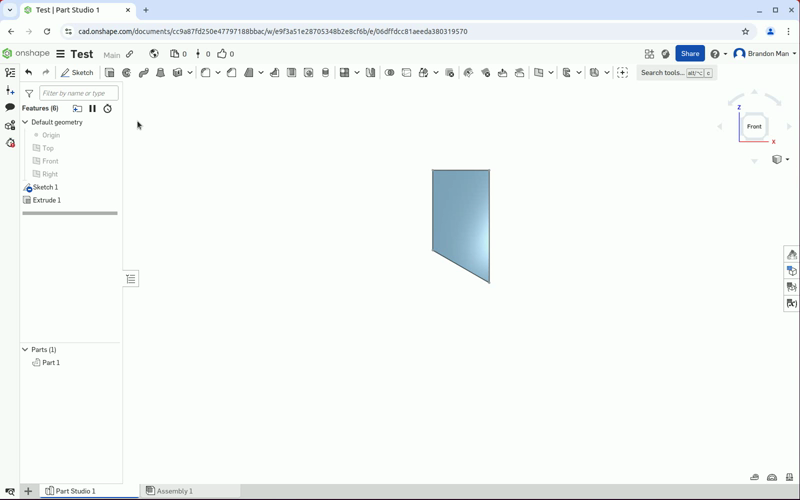
key(shift+h)
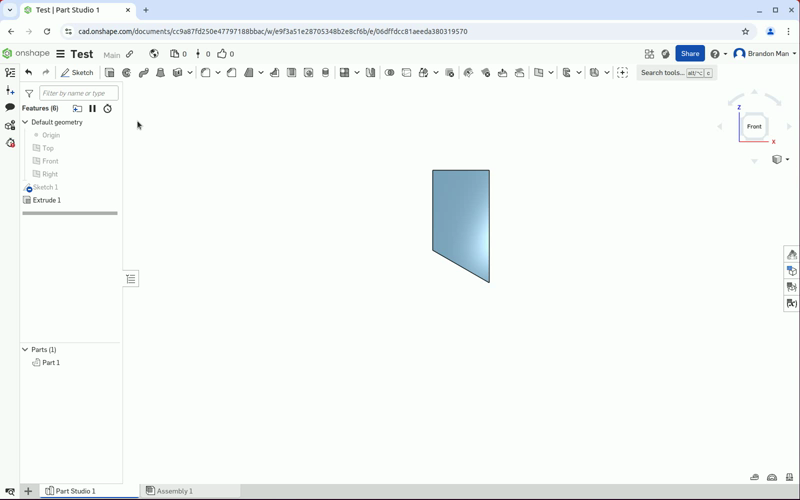
mouse_move(73, 189)
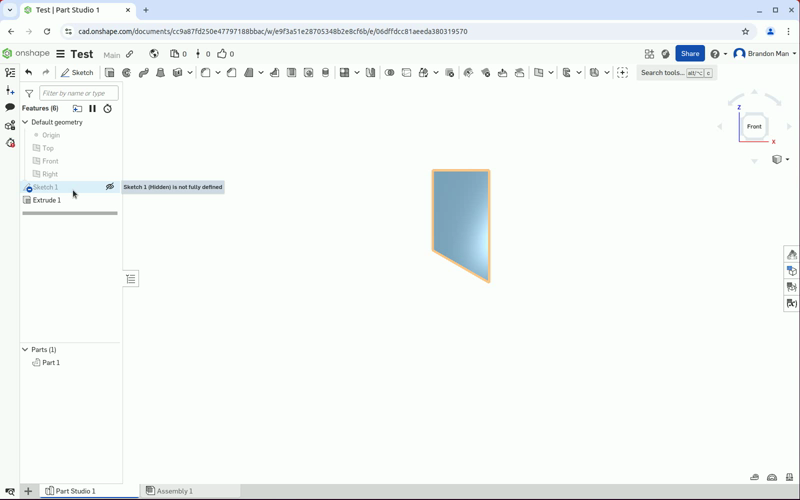
click(73, 189)
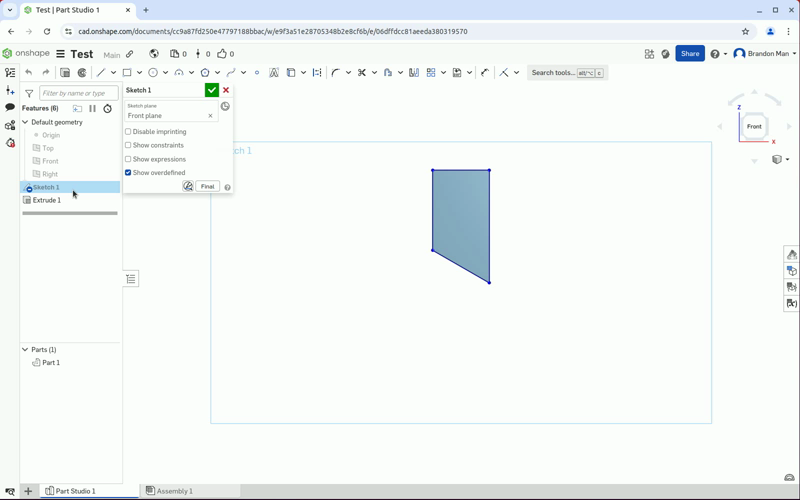
mouse_move(229, 92)
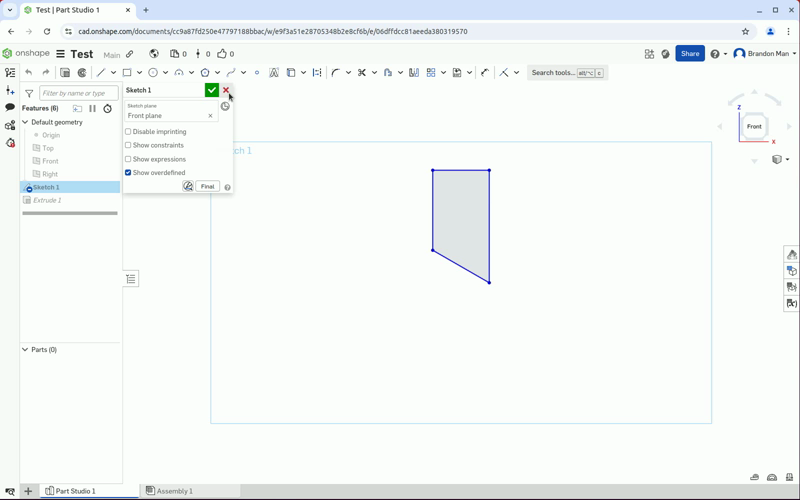
click(229, 92)
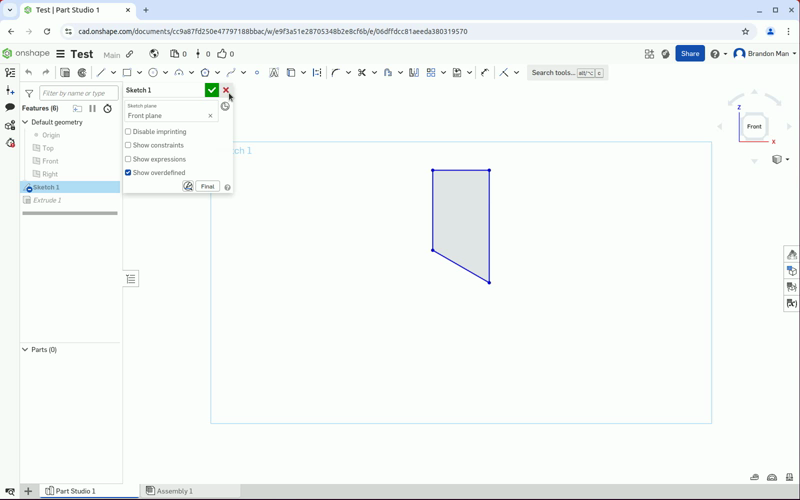
key(shift+s)
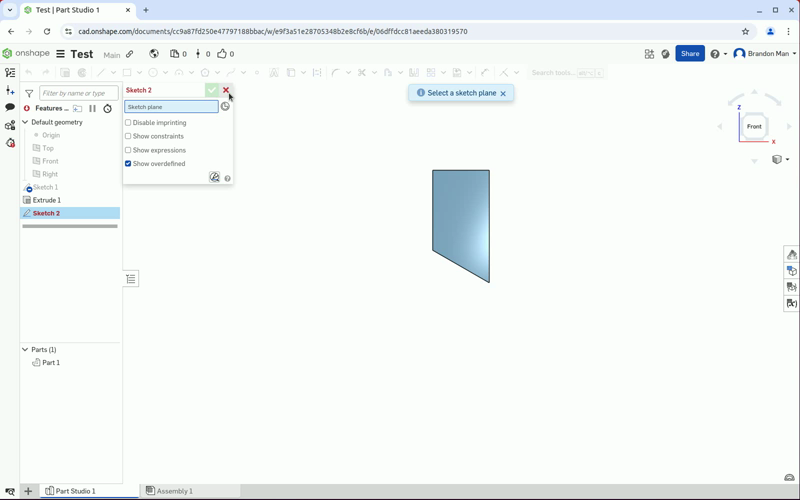
mouse_move(73, 163)
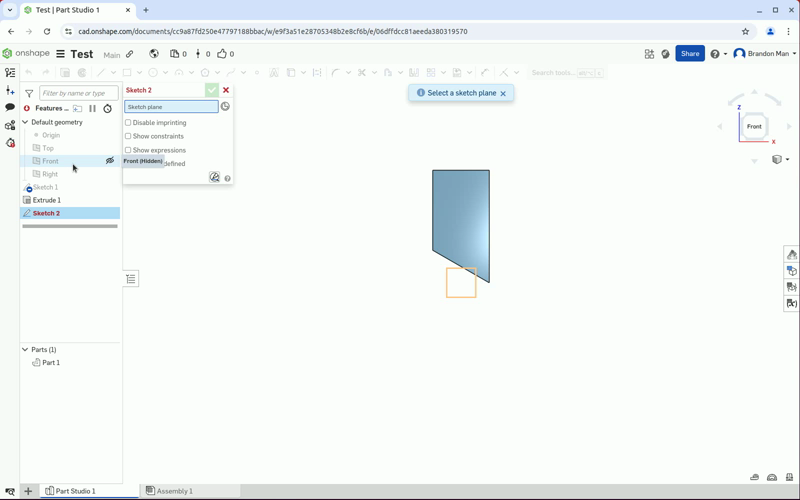
click(73, 163)
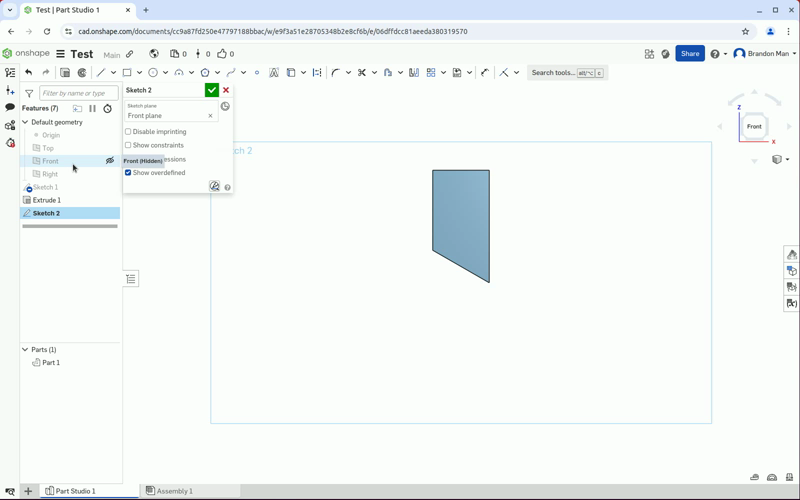
mouse_move(73, 352)
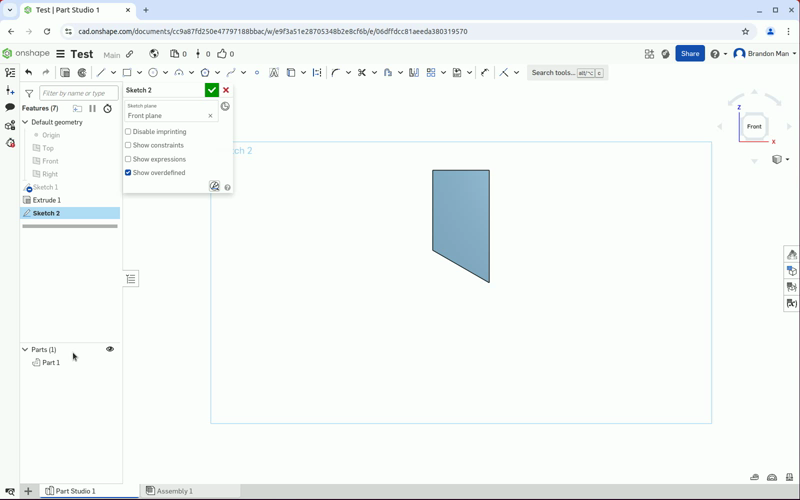
key(y)
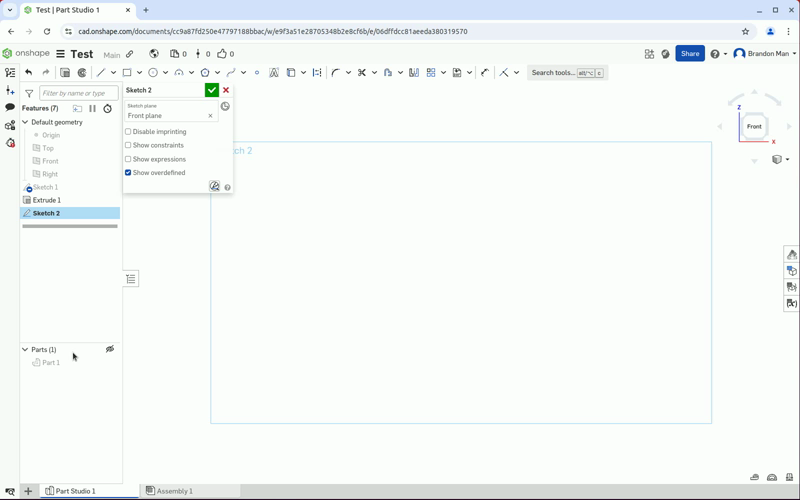
key(l)
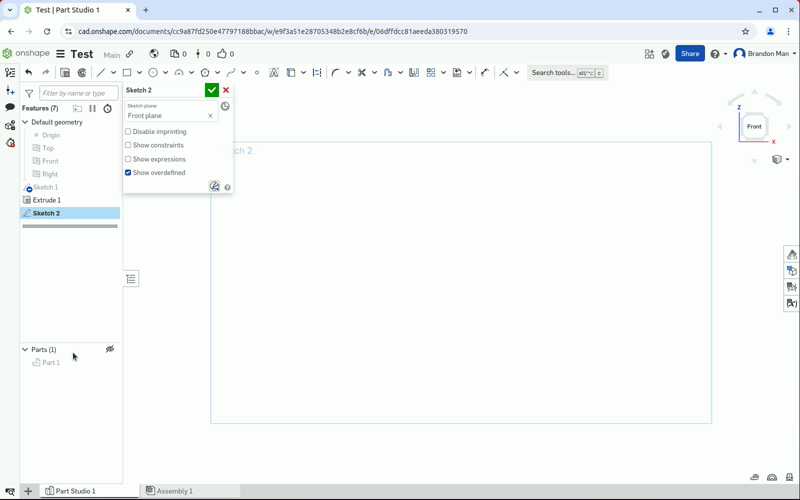
key_down(shift)
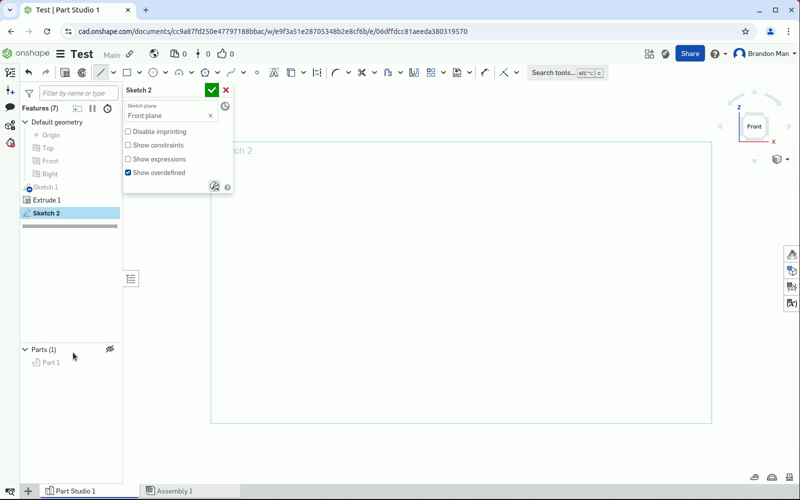
mouse_move(432, 395)
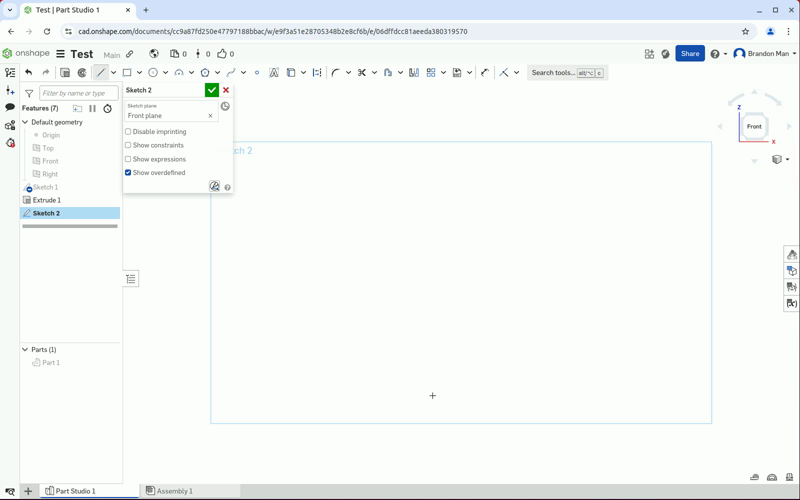
click(432, 395)
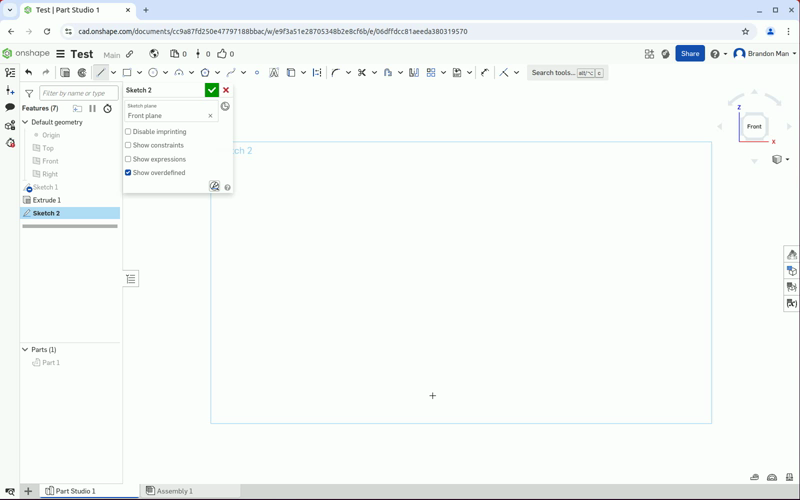
key_up(shift)
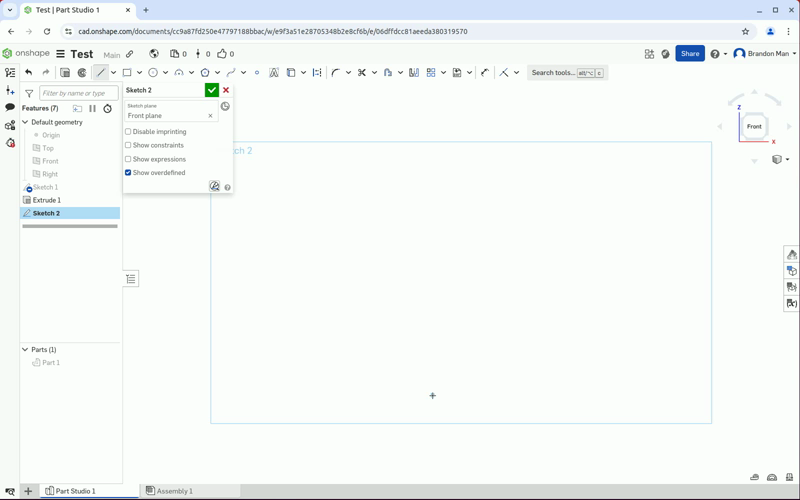
key_down(shift)
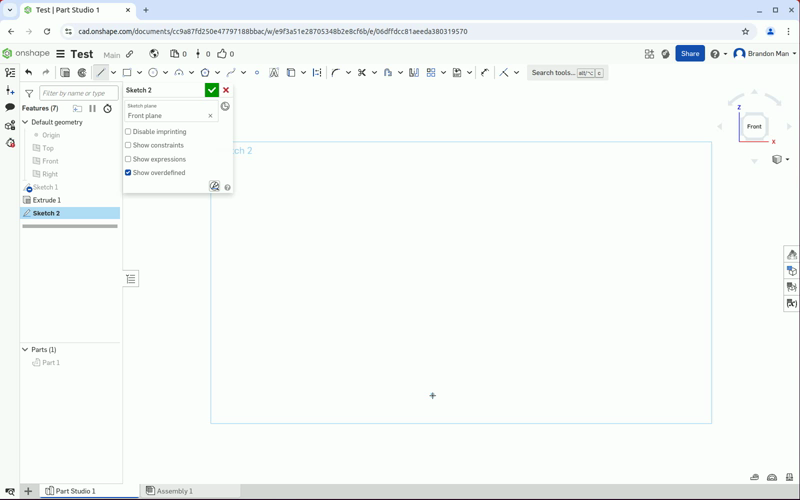
mouse_move(462, 395)
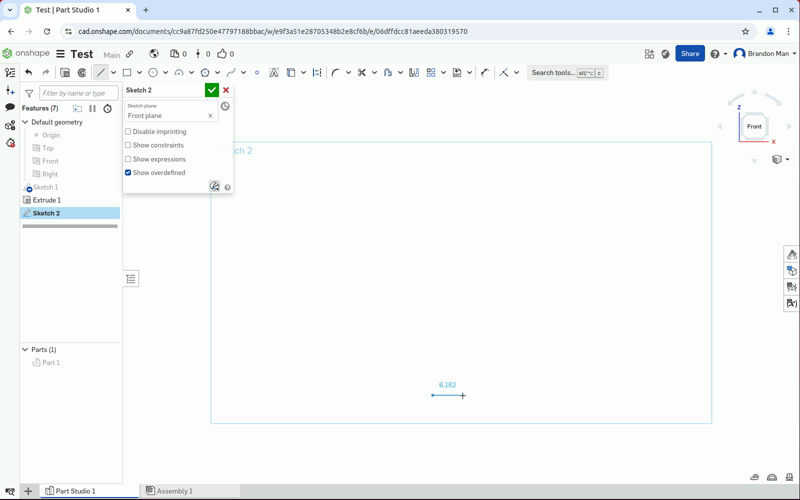
mouse_move(489, 395)
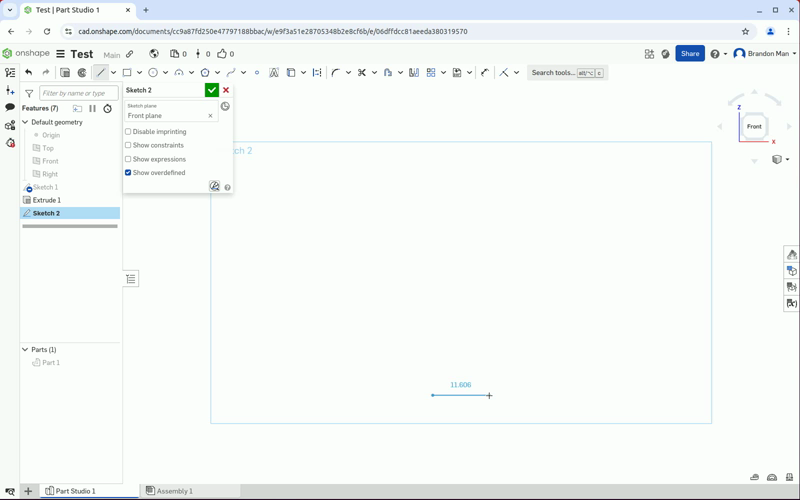
click(489, 395)
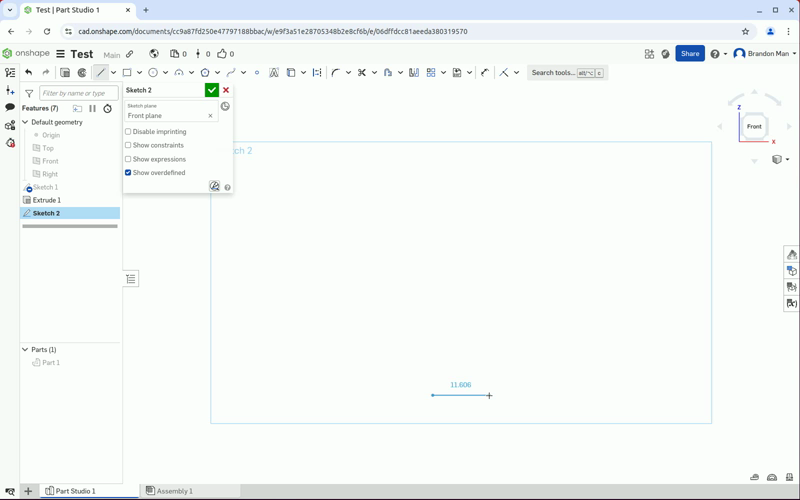
key_up(shift)
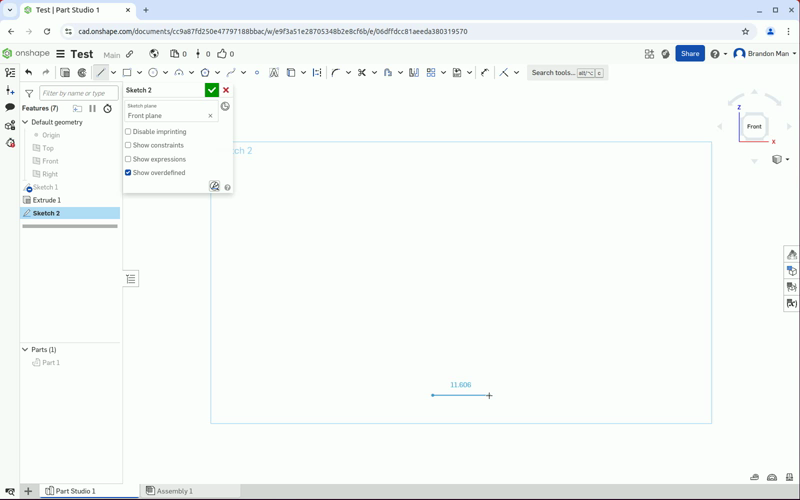
key_down(shift)
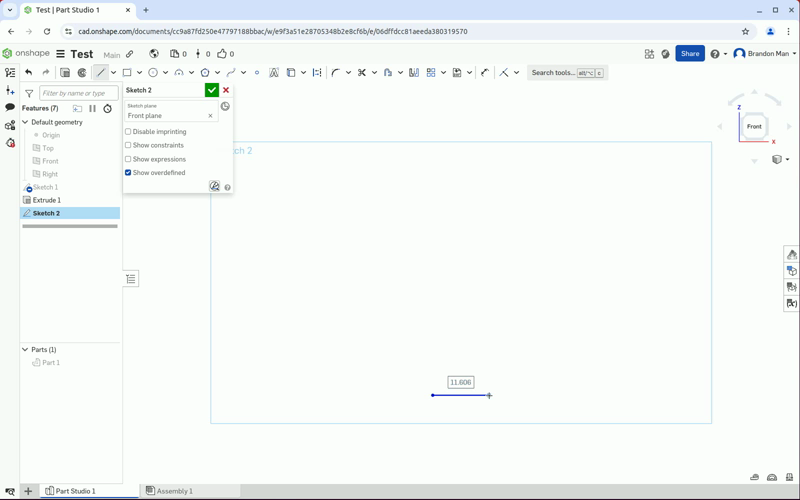
mouse_move(489, 282)
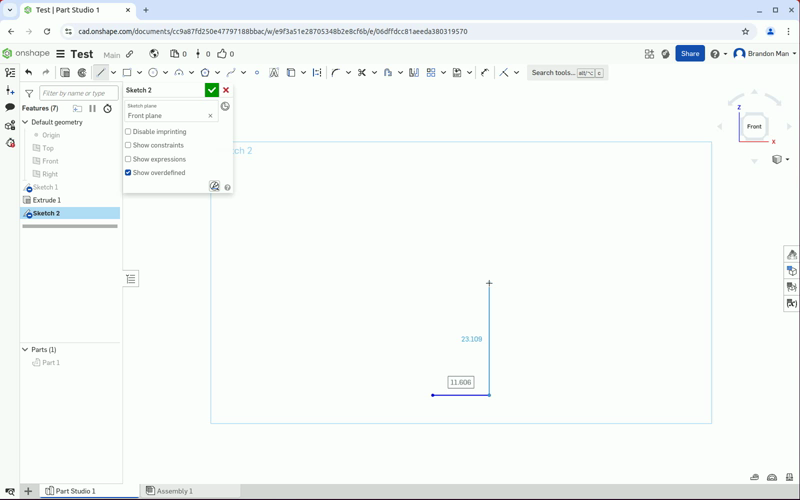
click(489, 282)
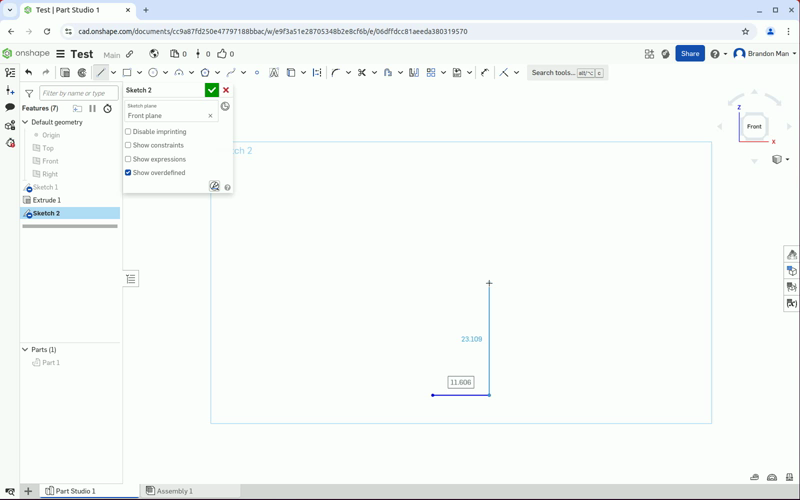
key_up(shift)
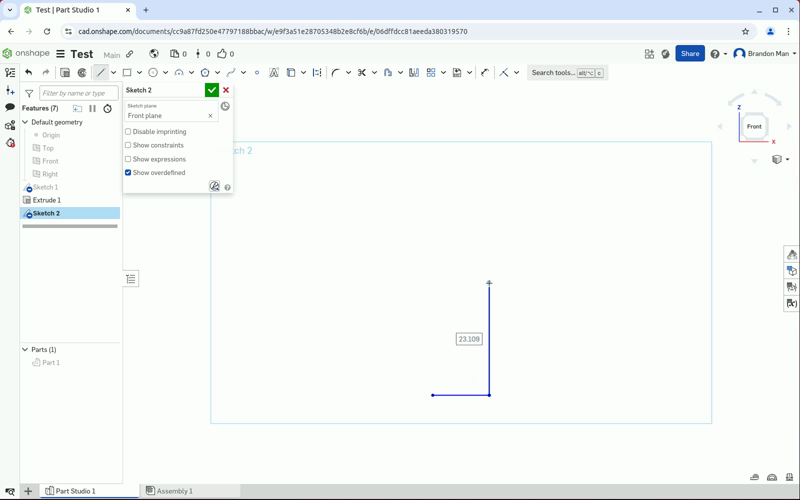
key_down(shift)
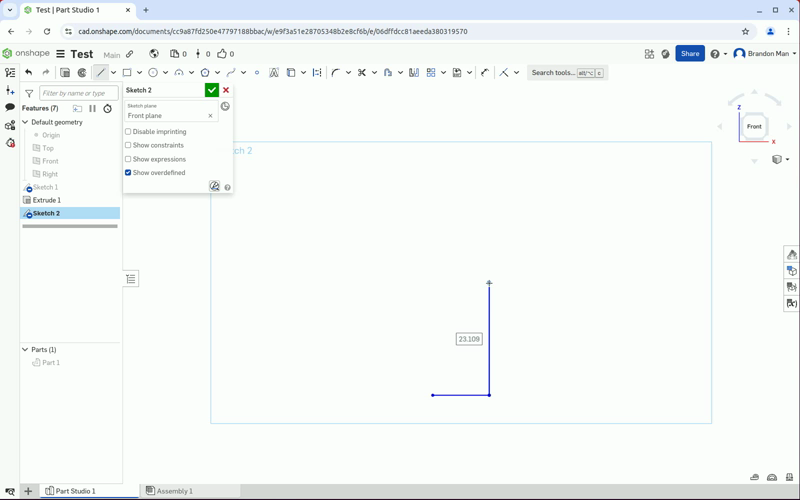
mouse_move(432, 250)
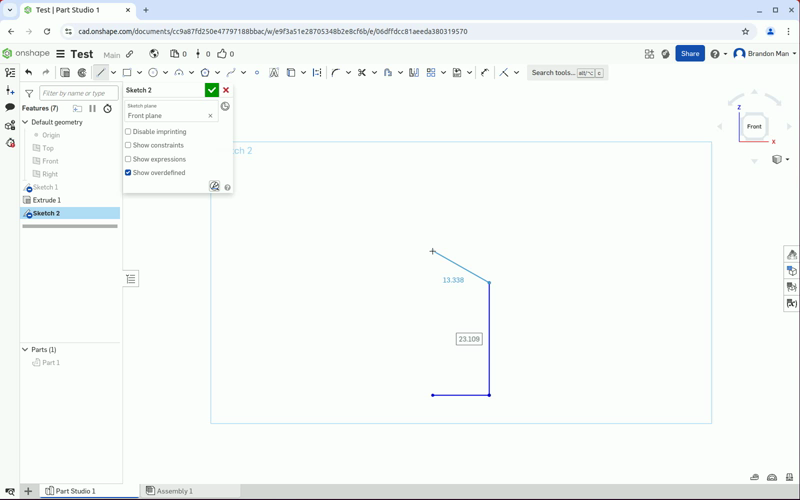
click(432, 250)
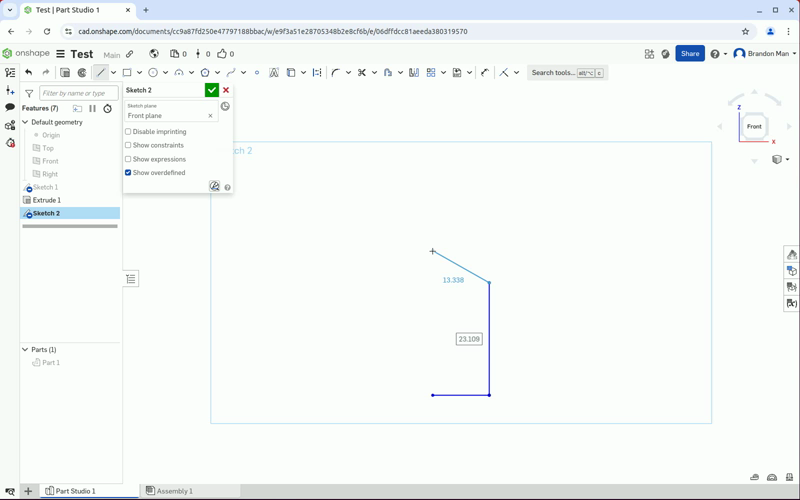
key_up(shift)
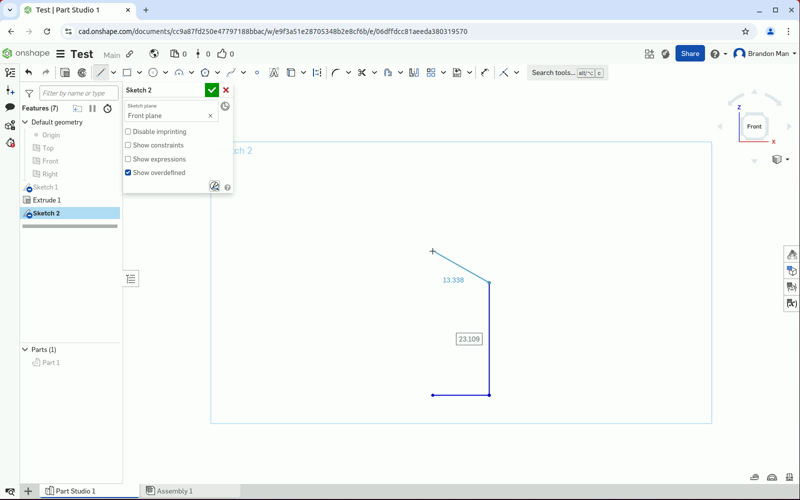
key_down(shift)
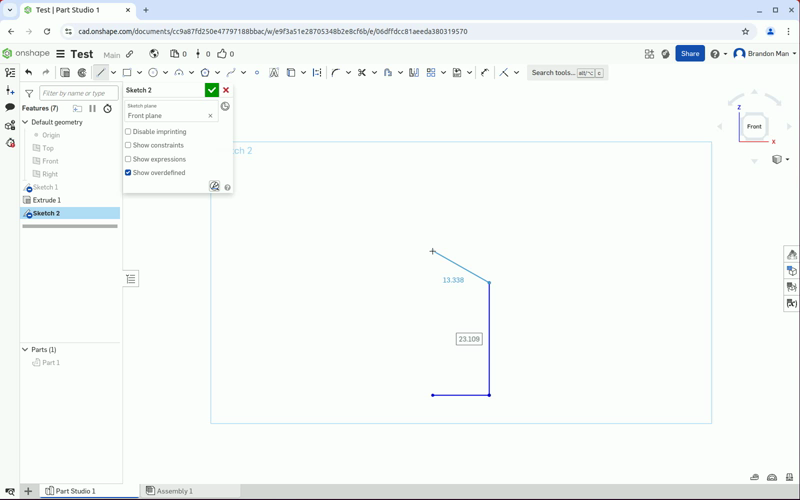
mouse_move(432, 395)
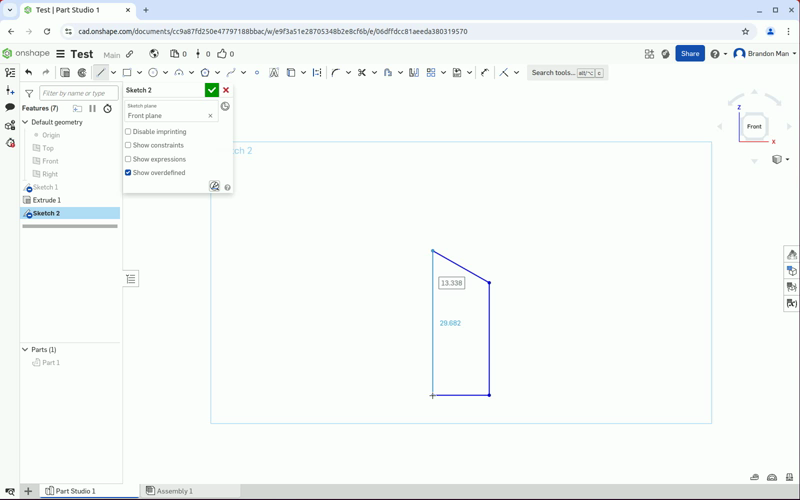
key_up(shift)
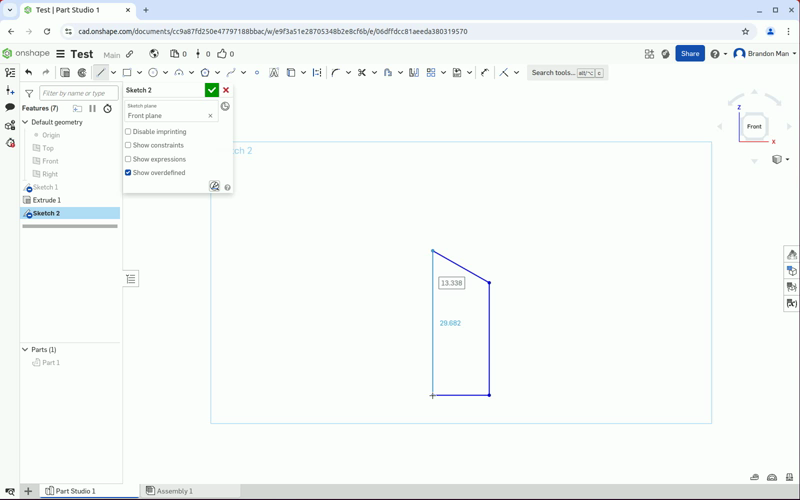
click(432, 395)
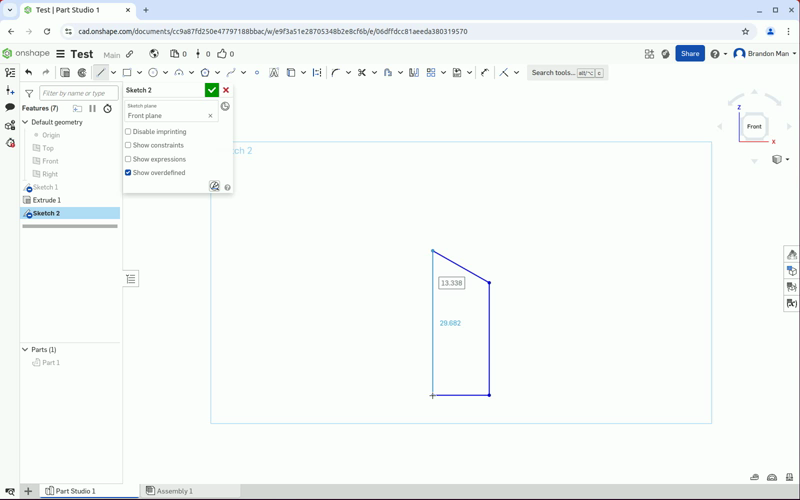
key(esc)
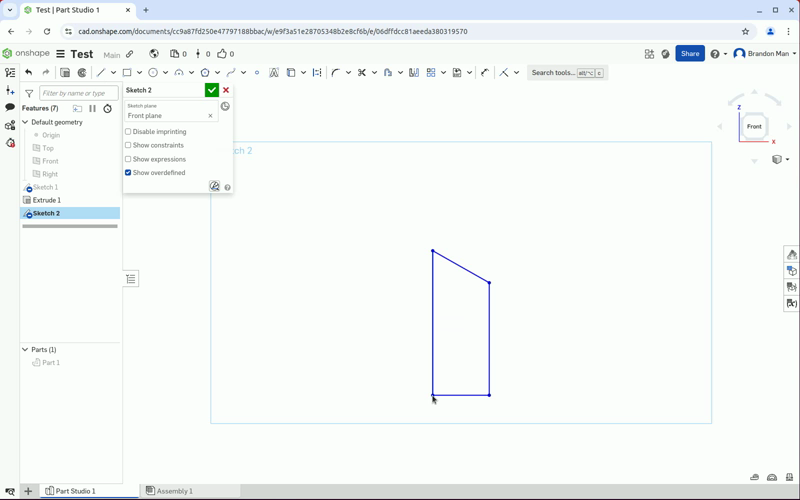
mouse_move(438, 269)
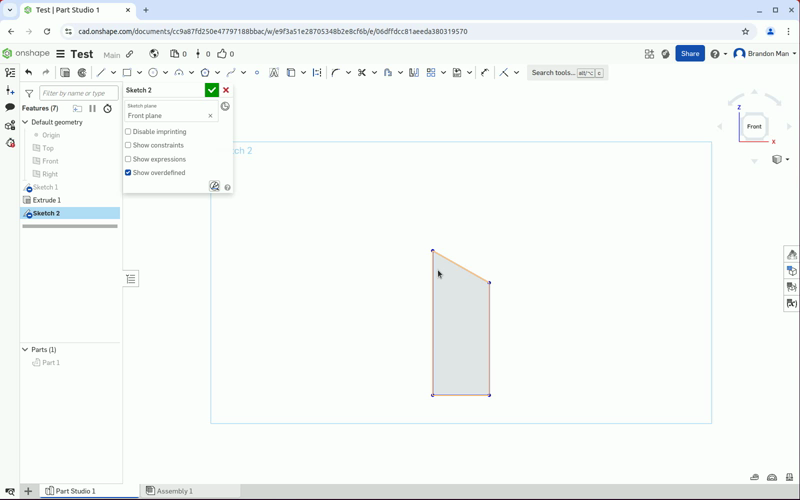
click(438, 269)
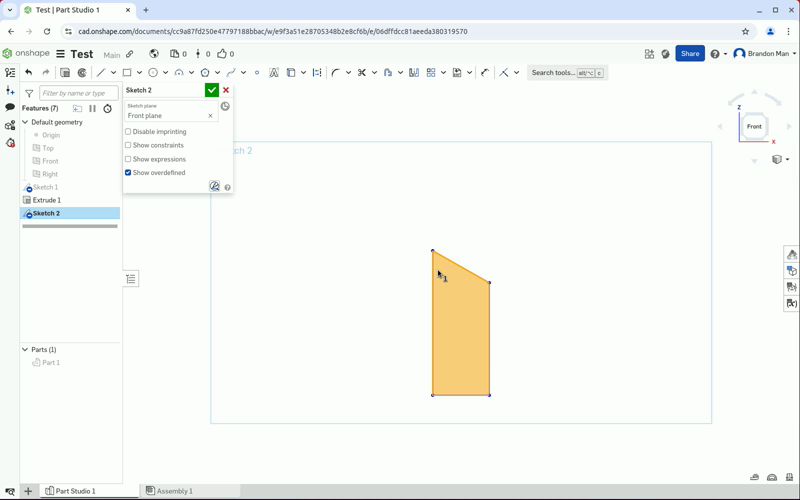
mouse_move(73, 352)
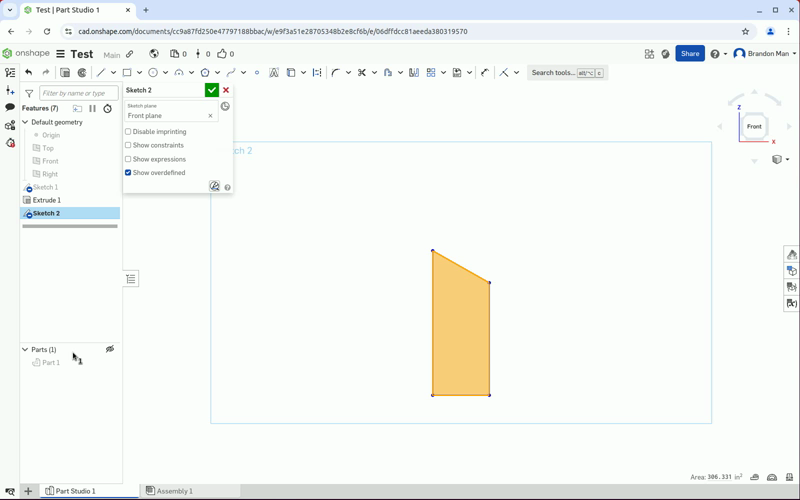
key(shift+y)
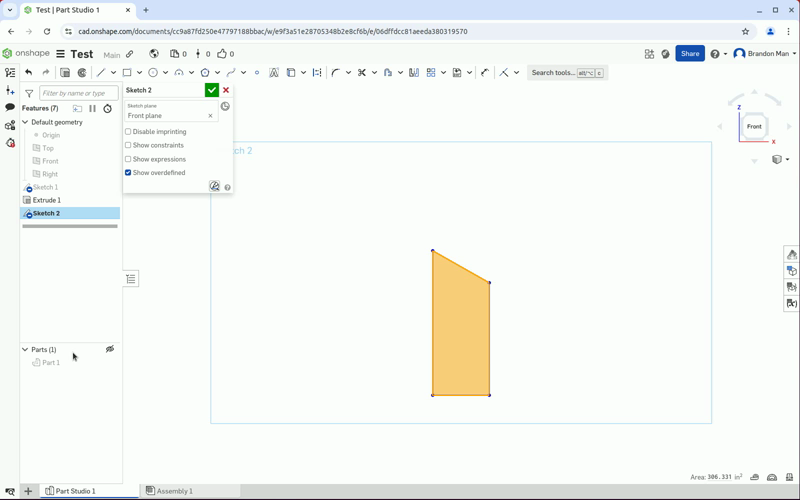
key(shift+e)
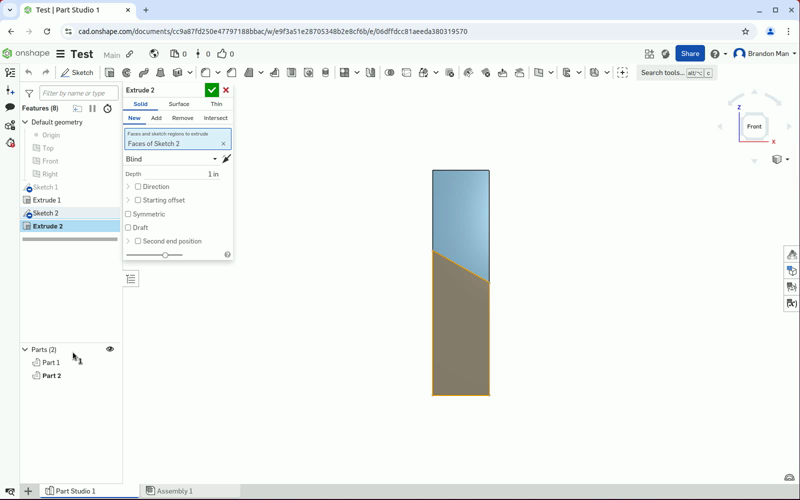
mouse_move(143, 106)
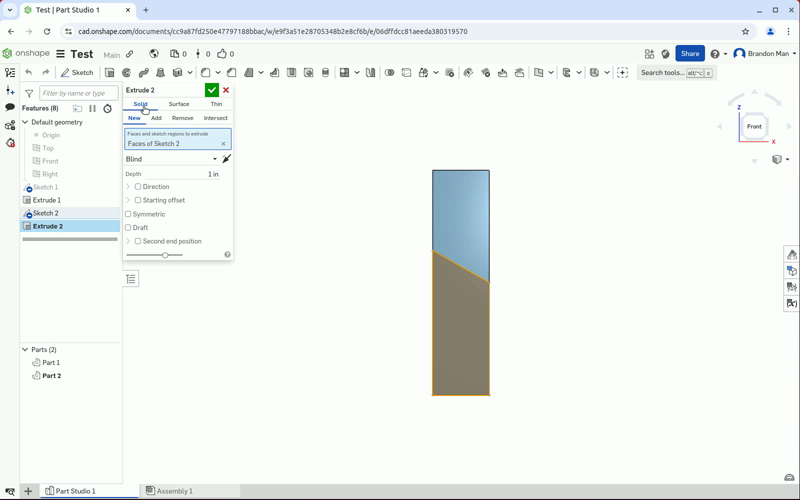
click(143, 106)
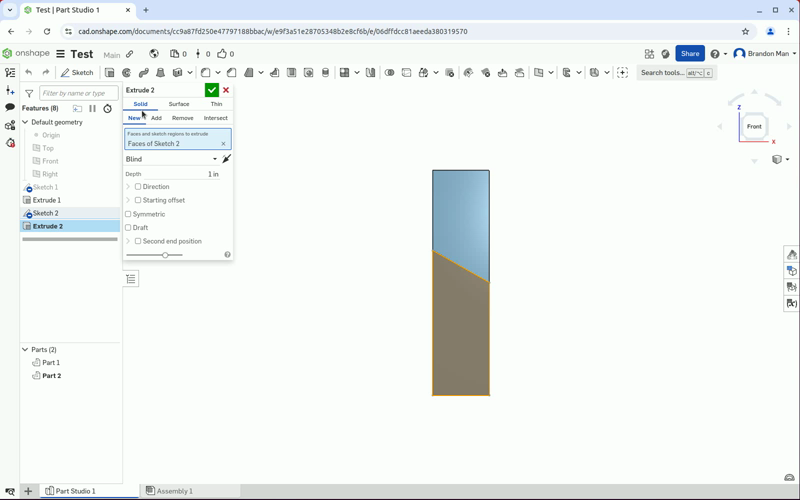
mouse_move(137, 120)
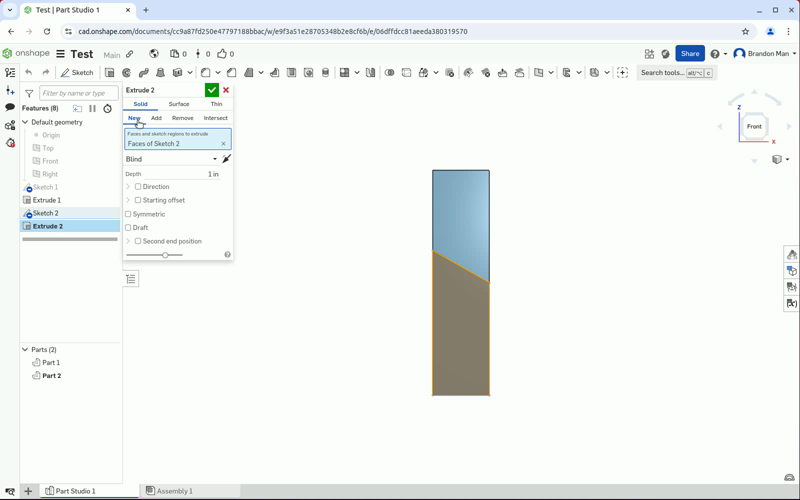
click(137, 120)
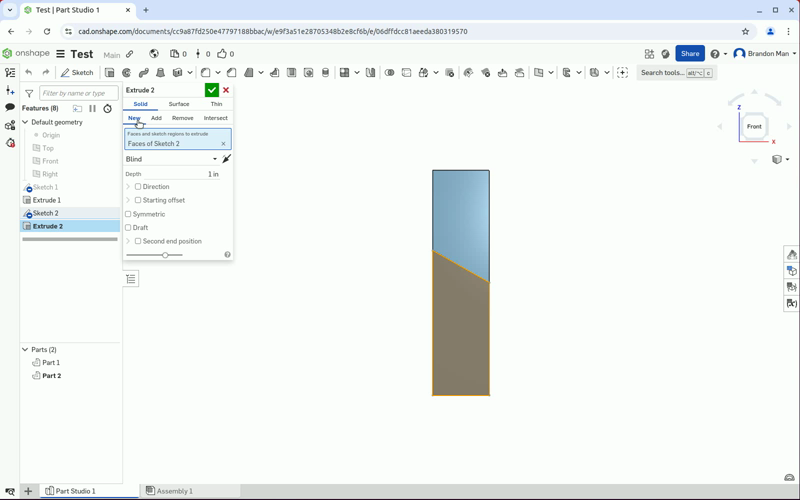
key(tab, 4)
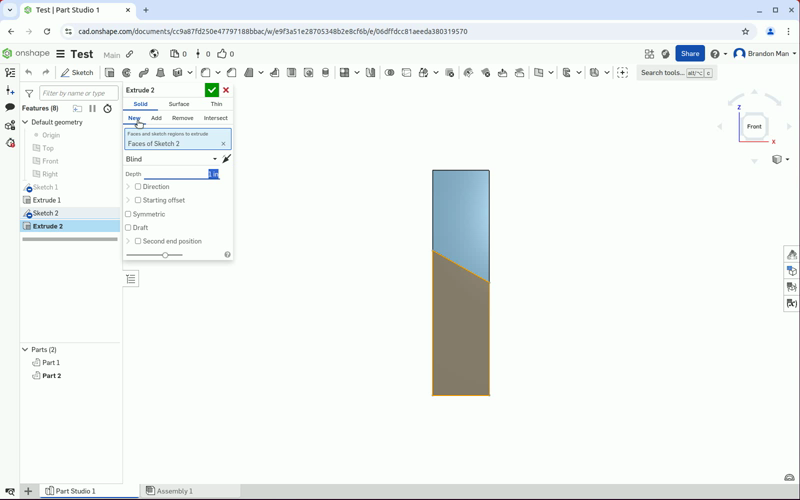
text(4.333)
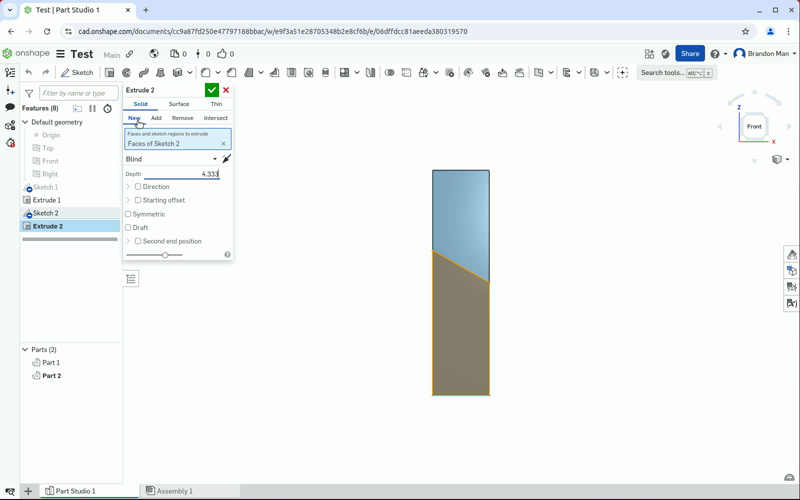
key(enter)
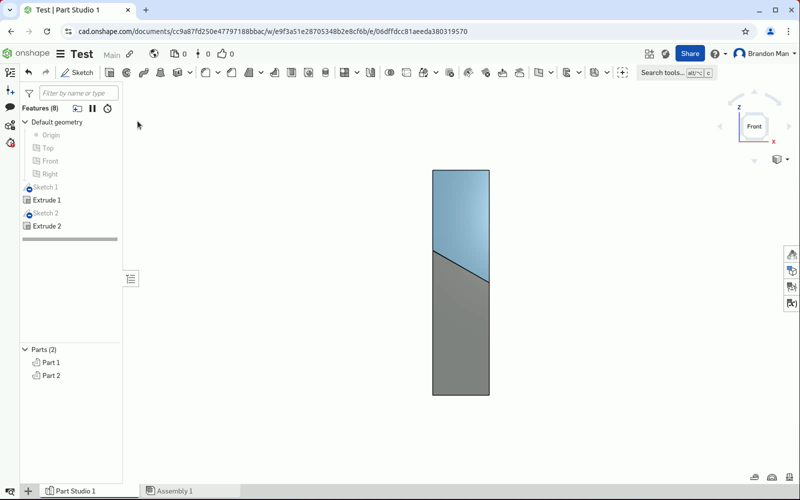
key(shift+h)
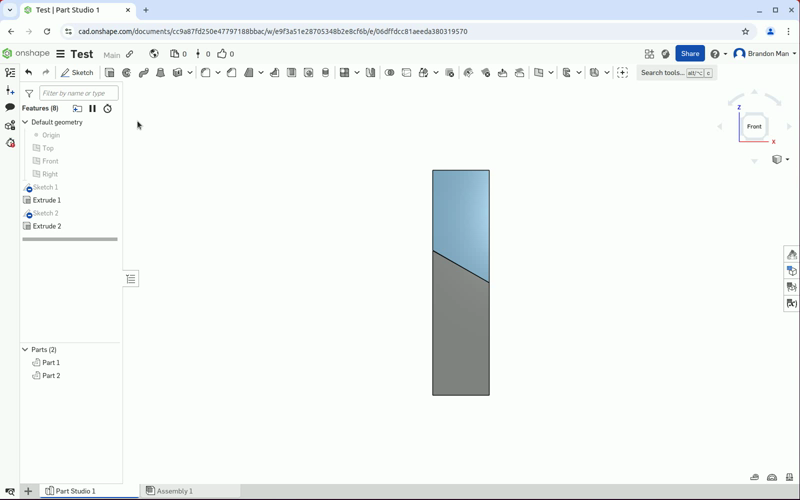
key(shift+h)
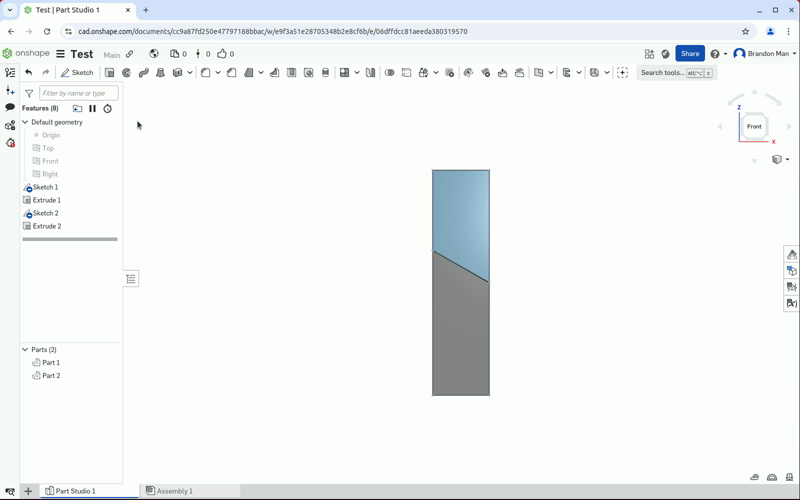
key(shift+7)
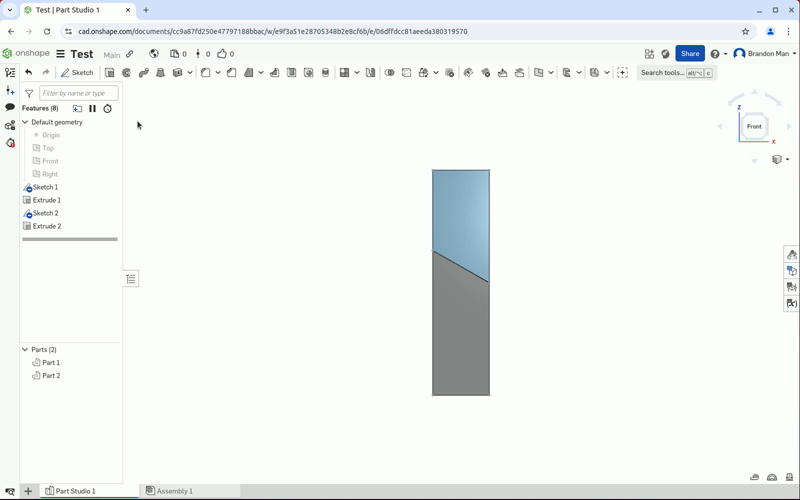
key(left, 2)
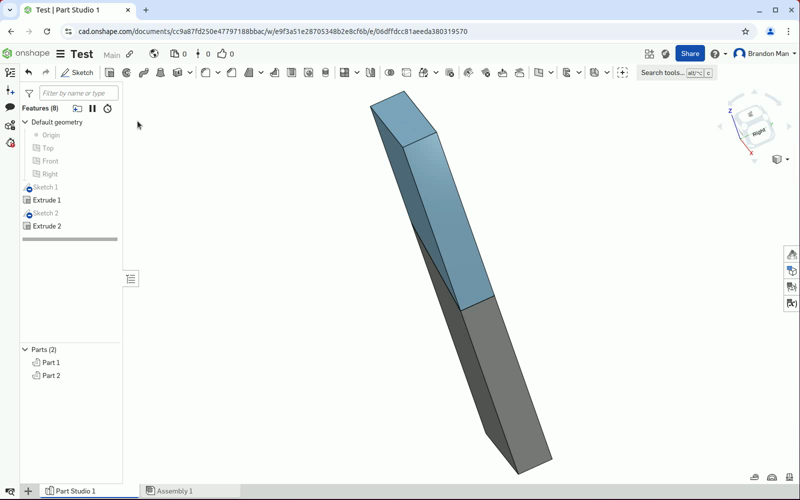
key(down, 2)
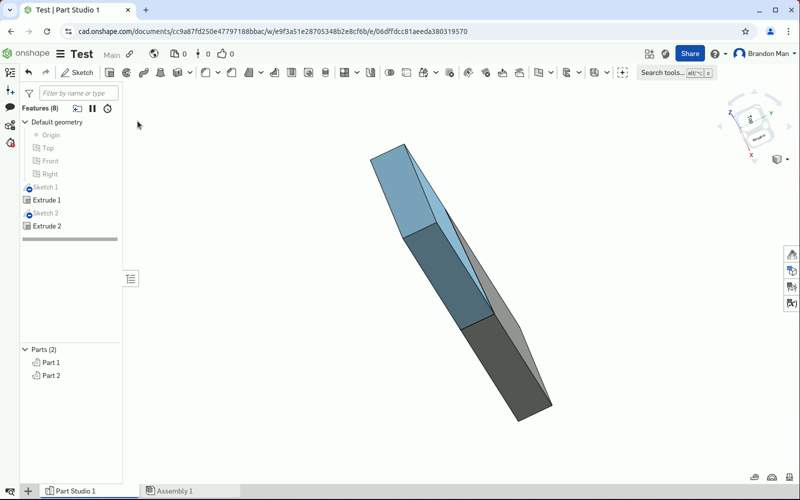
key(up, 2)
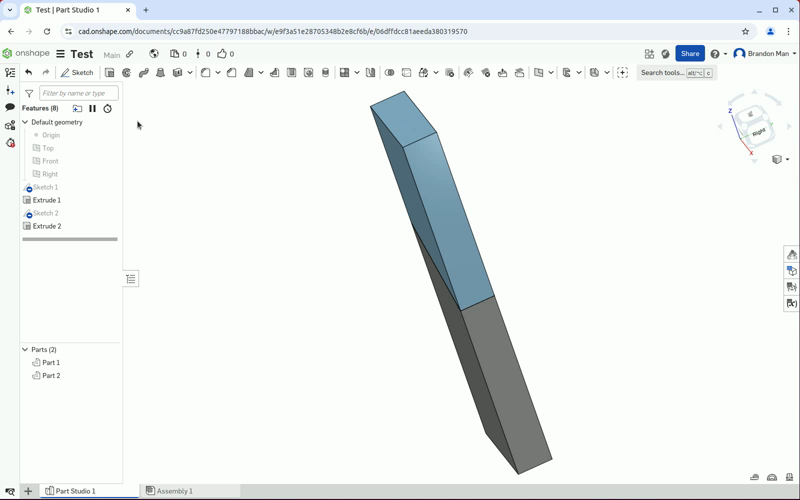
key(right, 2)
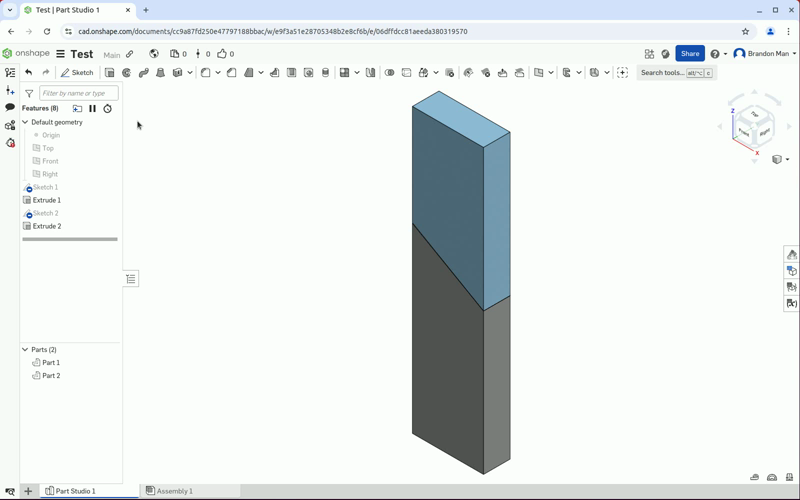
mouse_move(73, 189)
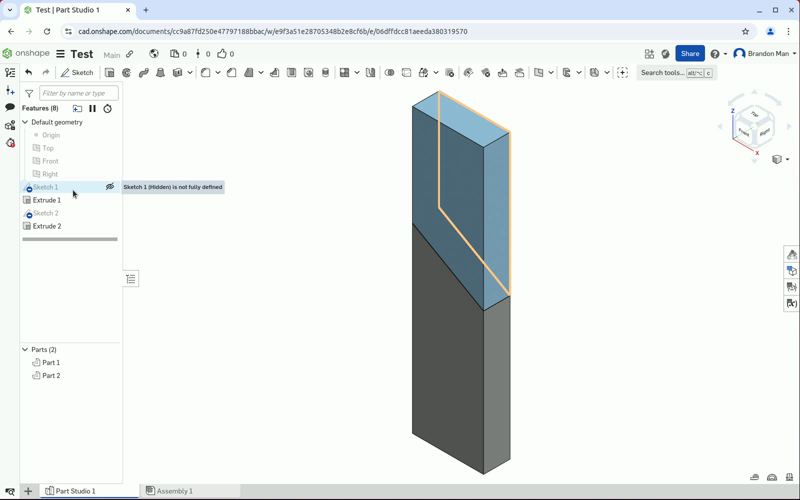
click(73, 189)